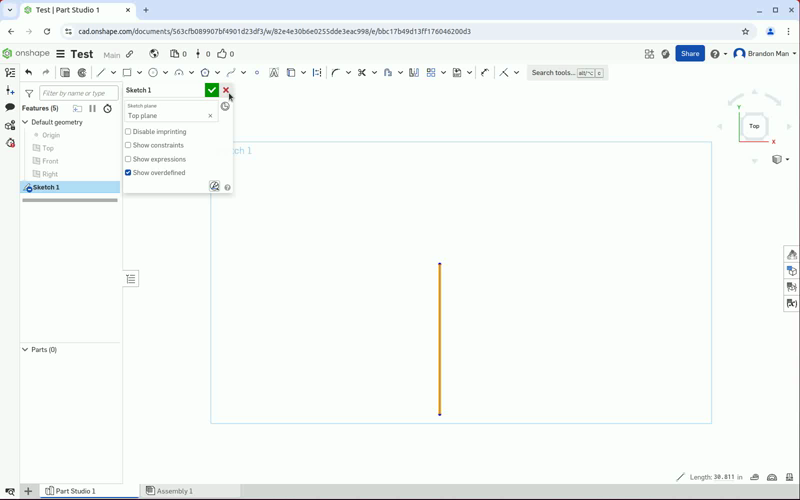
key(shift+h)
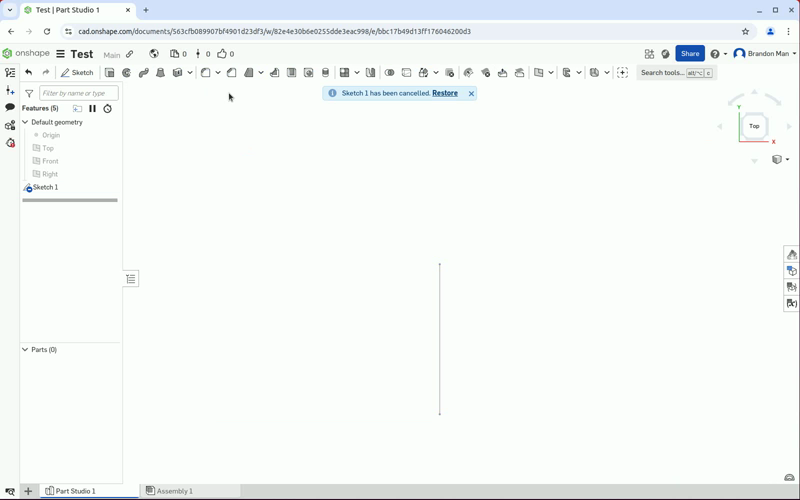
key(shift+s)
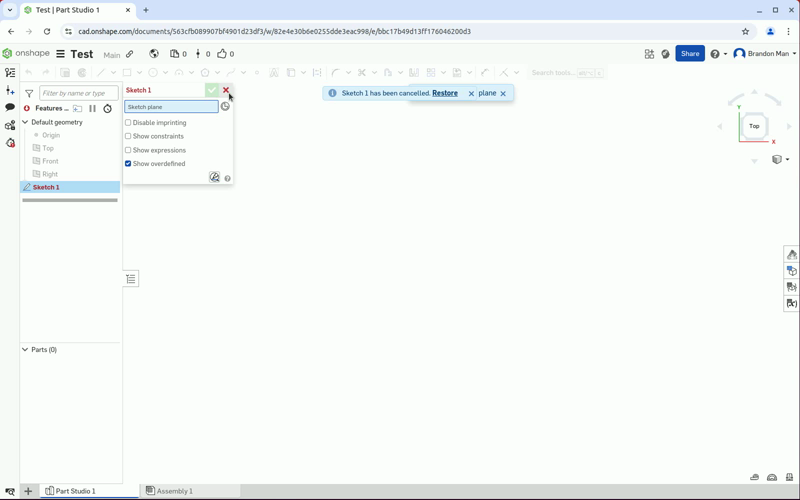
mouse_move(73, 150)
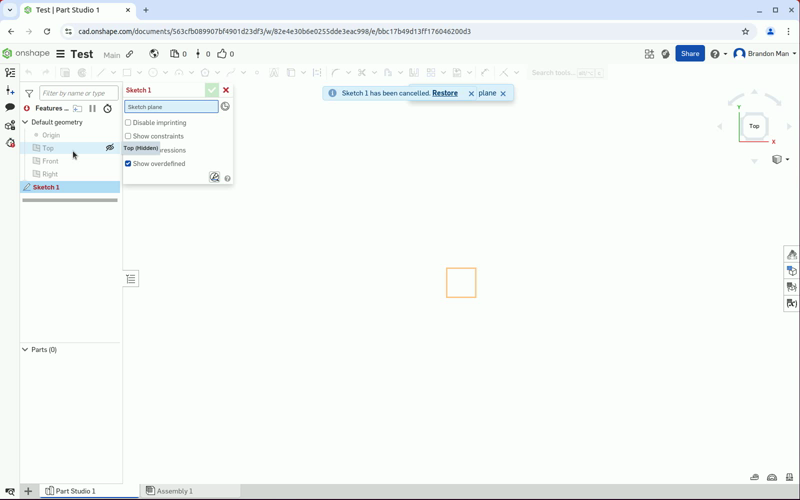
click(73, 150)
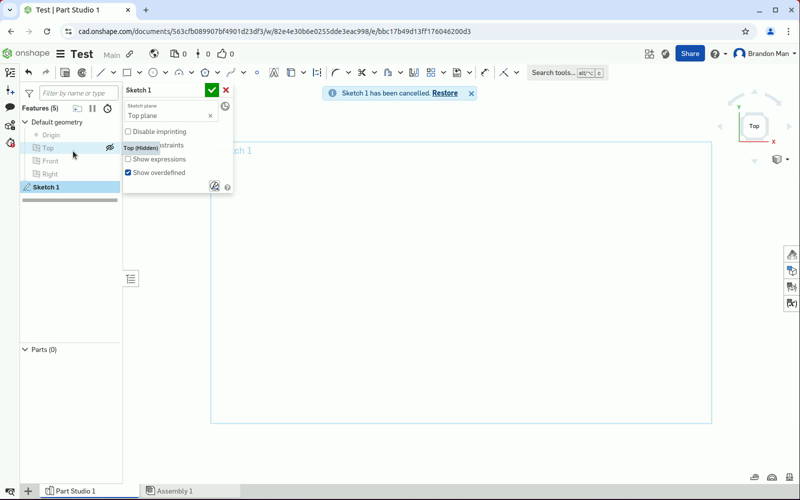
mouse_move(73, 352)
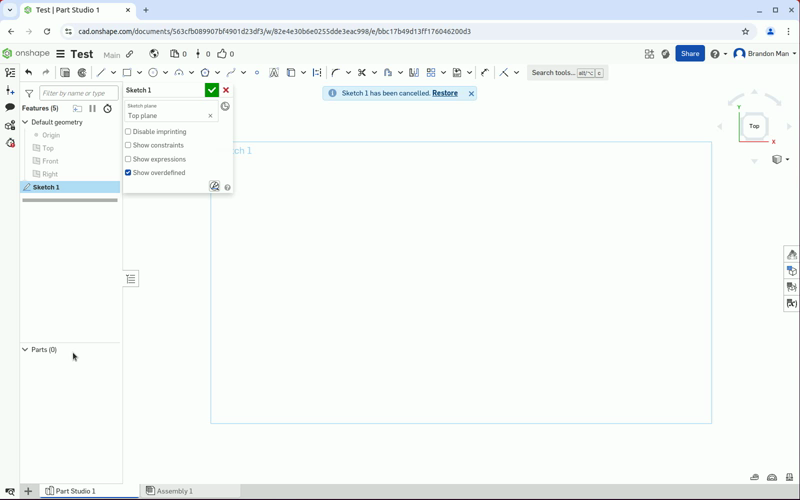
key(y)
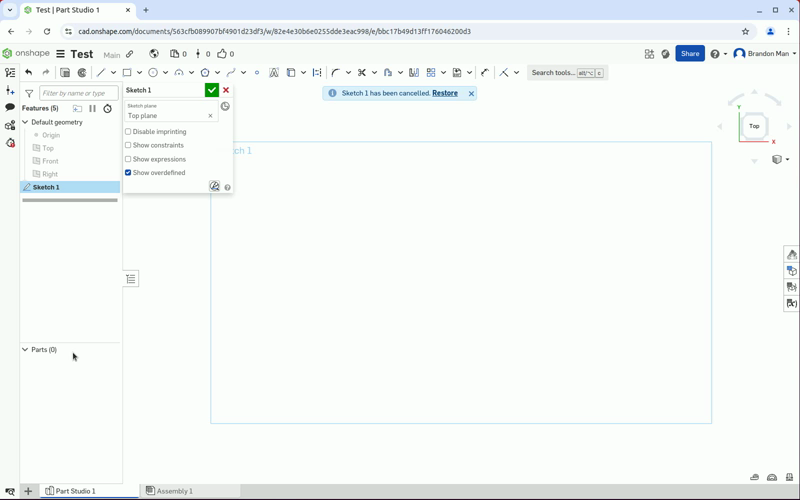
key(c)
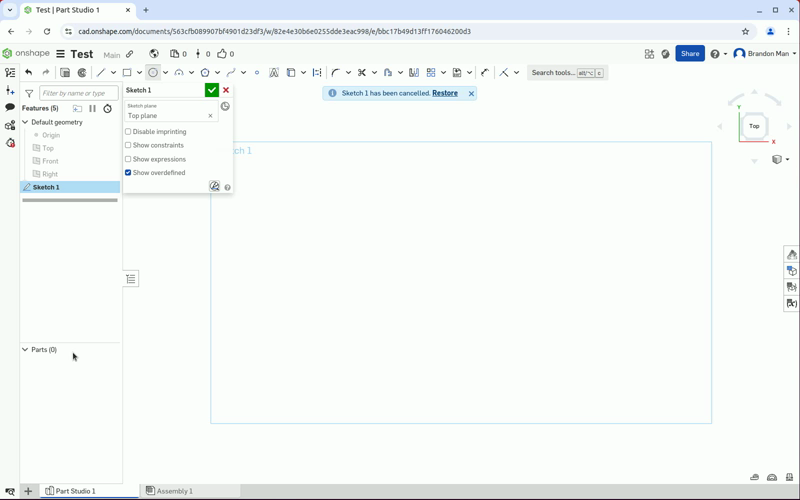
key_down(shift)
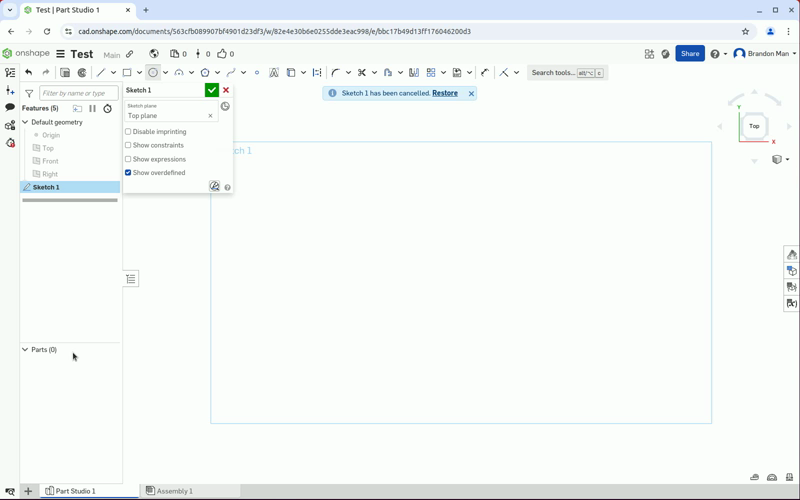
mouse_move(461, 282)
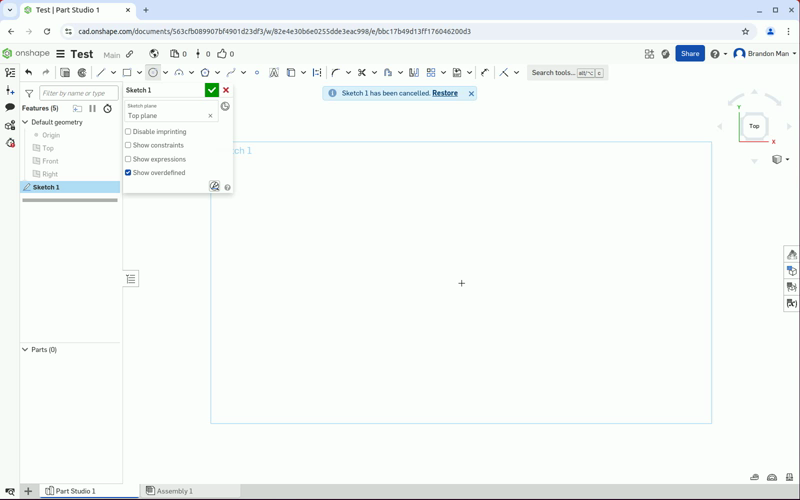
click(461, 282)
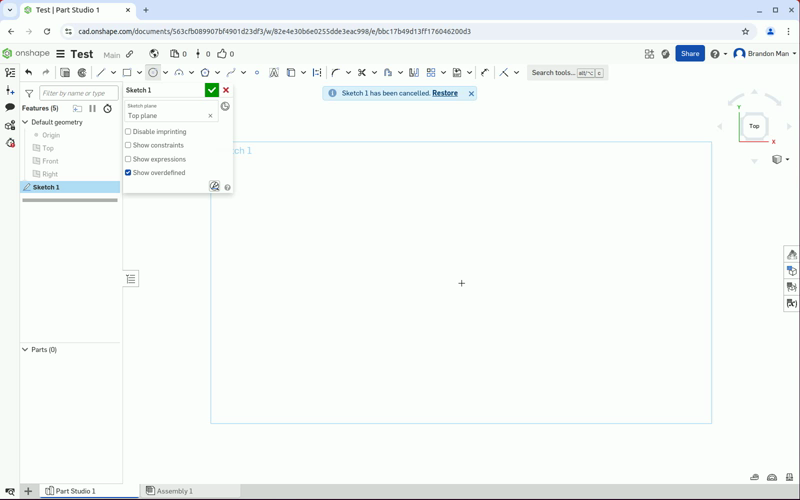
key_up(shift)
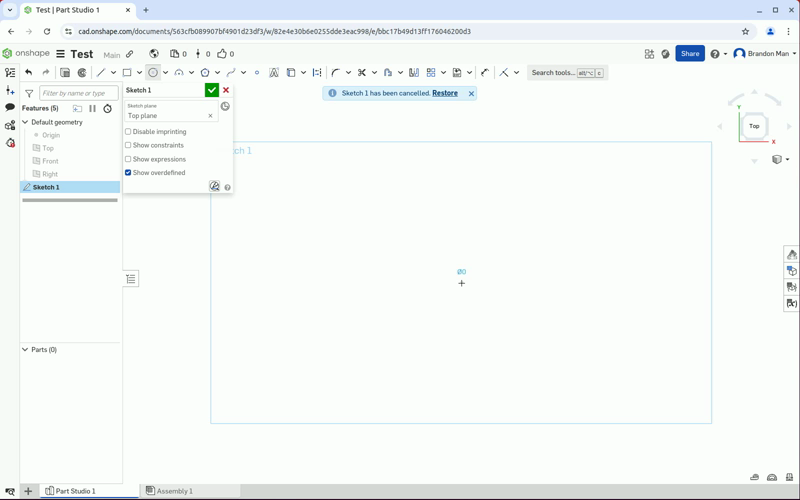
mouse_move(545, 282)
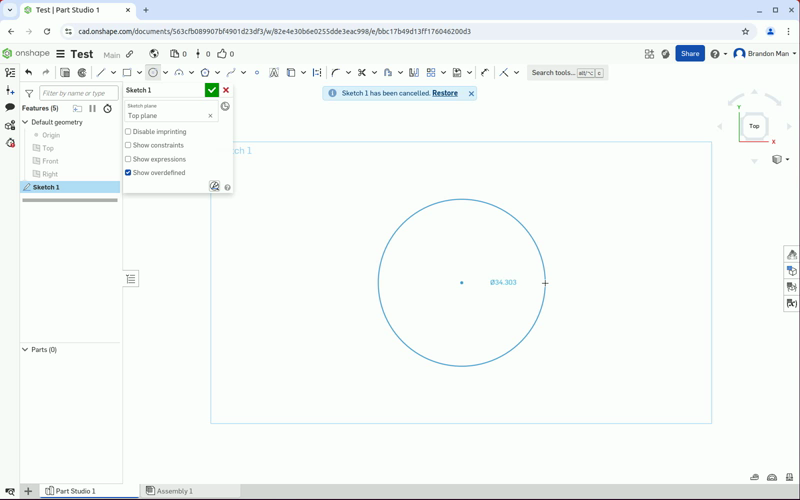
click(545, 282)
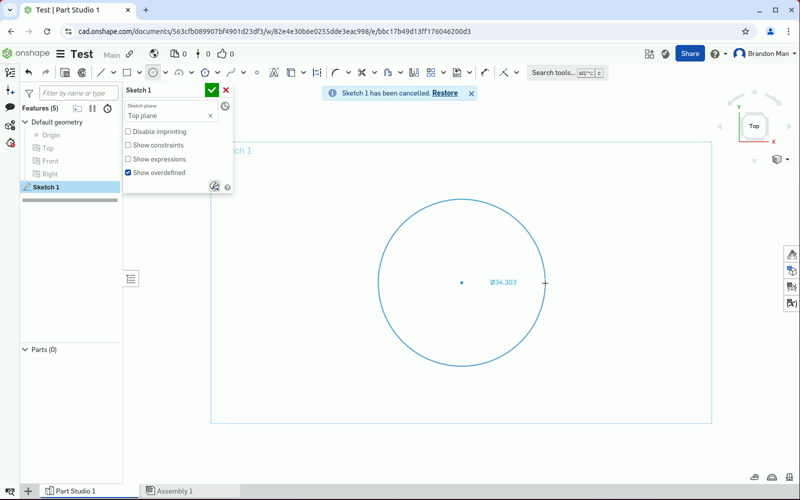
key(esc)
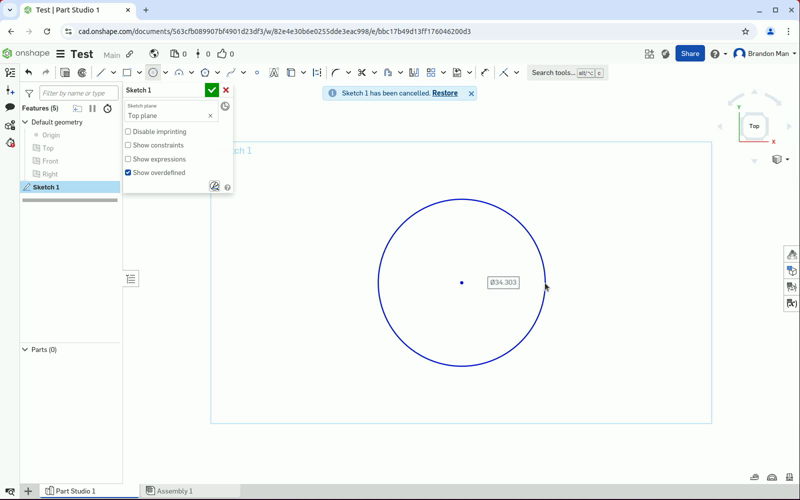
mouse_move(431, 343)
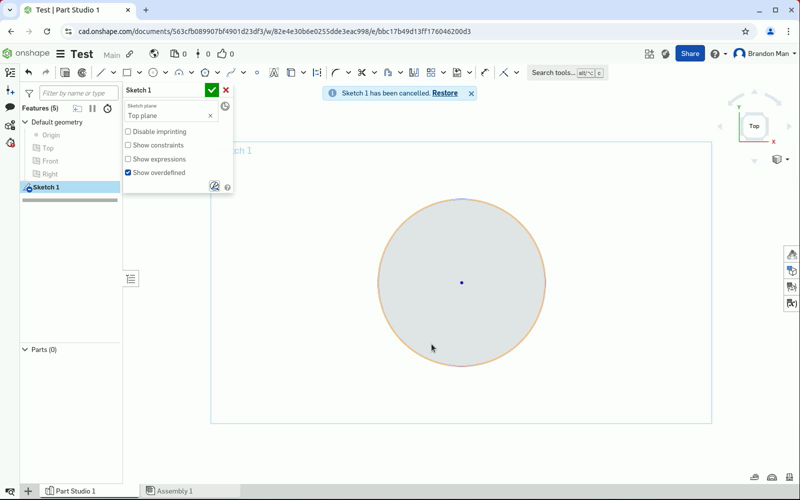
click(431, 343)
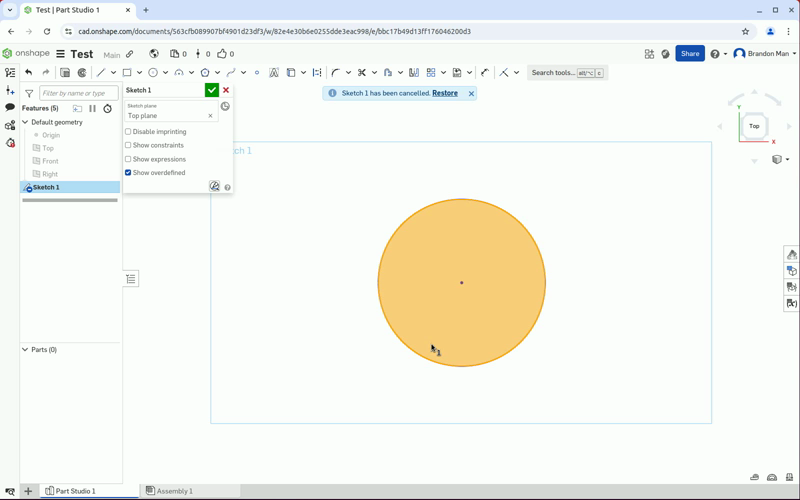
mouse_move(73, 352)
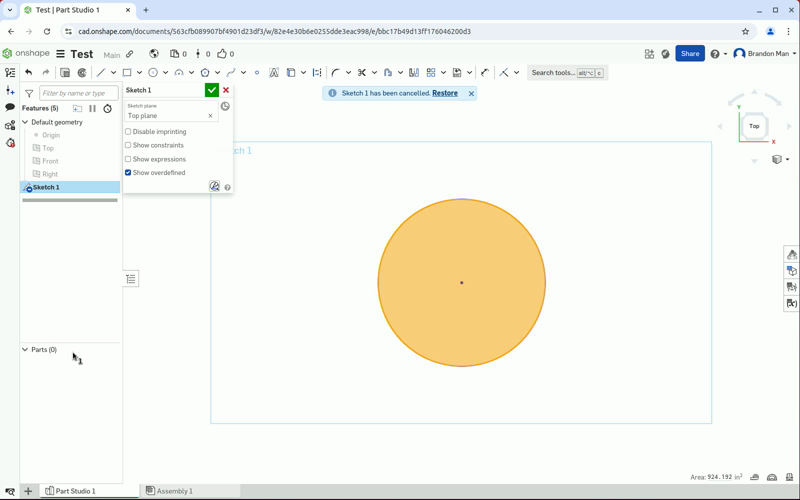
key(shift+y)
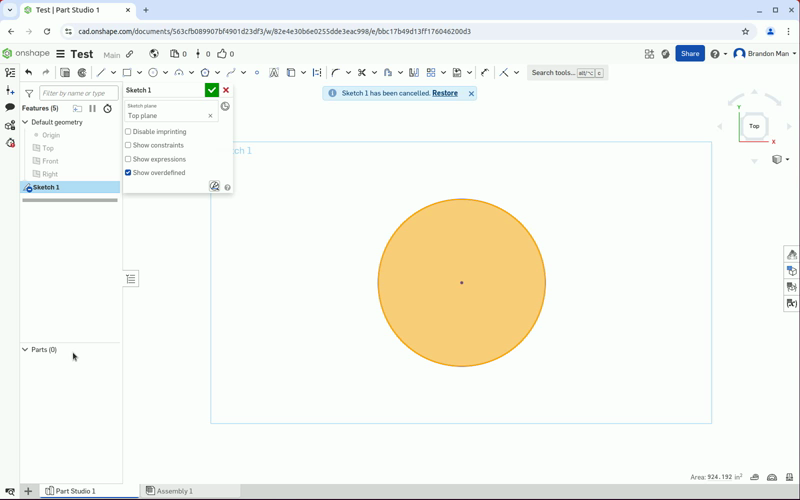
key(shift+e)
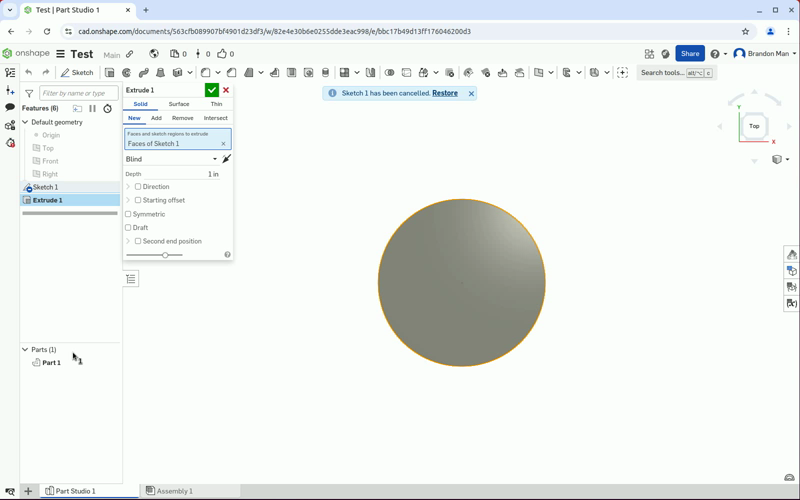
mouse_move(143, 106)
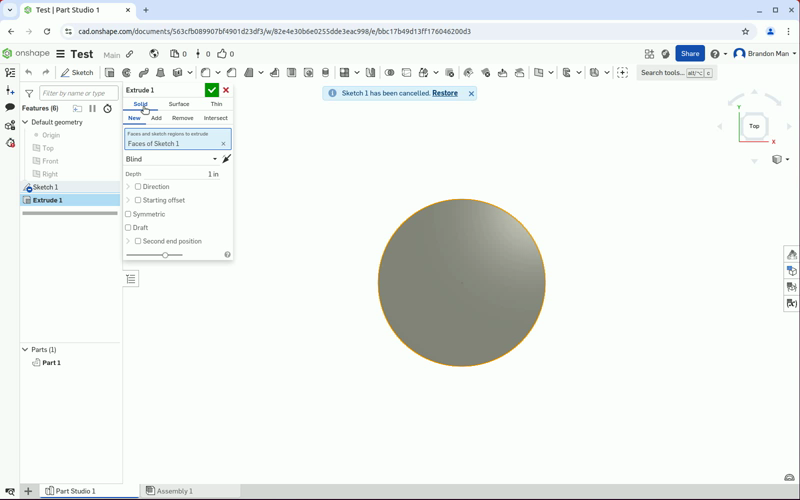
click(143, 106)
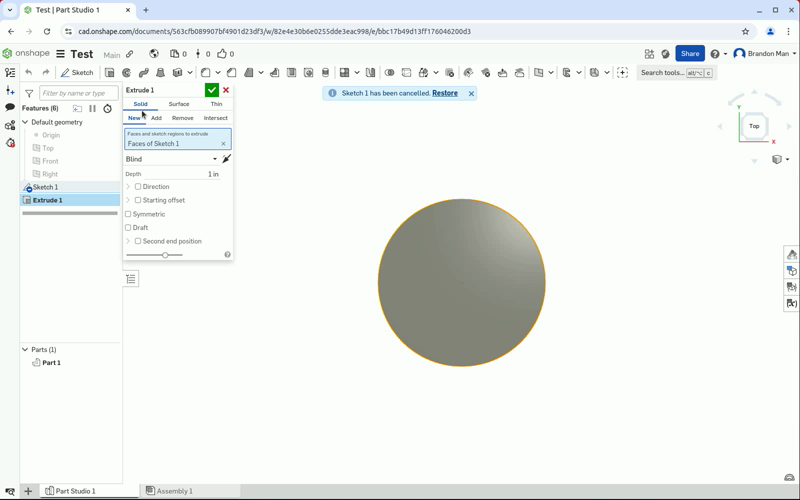
mouse_move(137, 120)
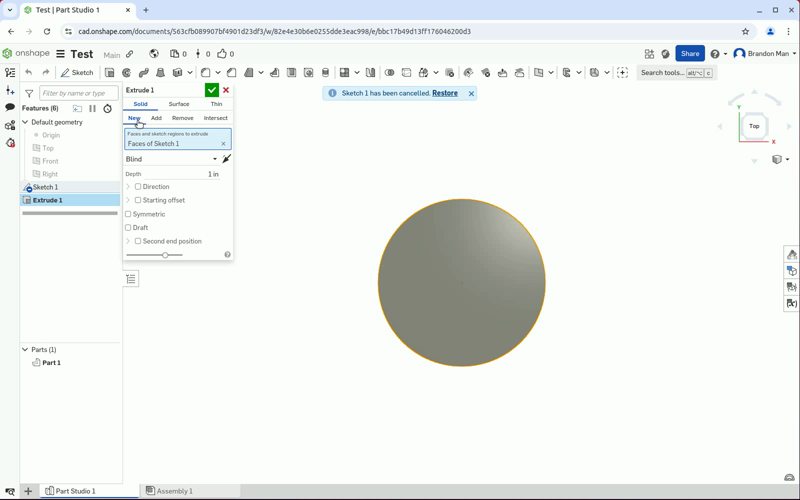
click(137, 120)
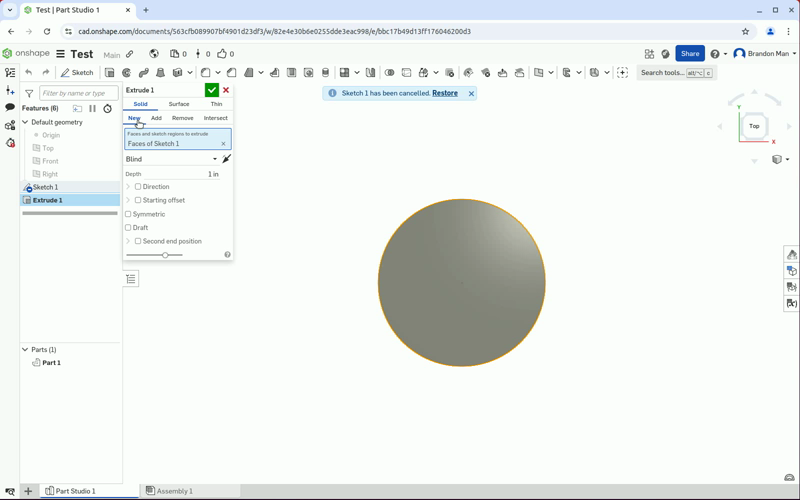
key(tab, 4)
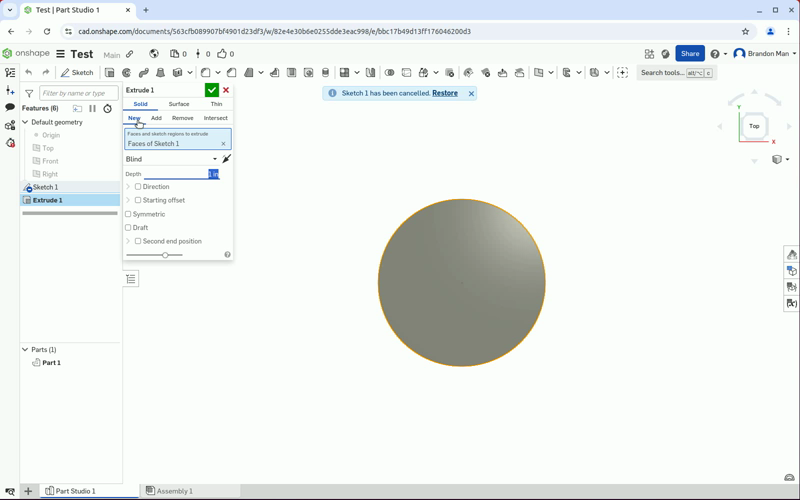
text(1.444)
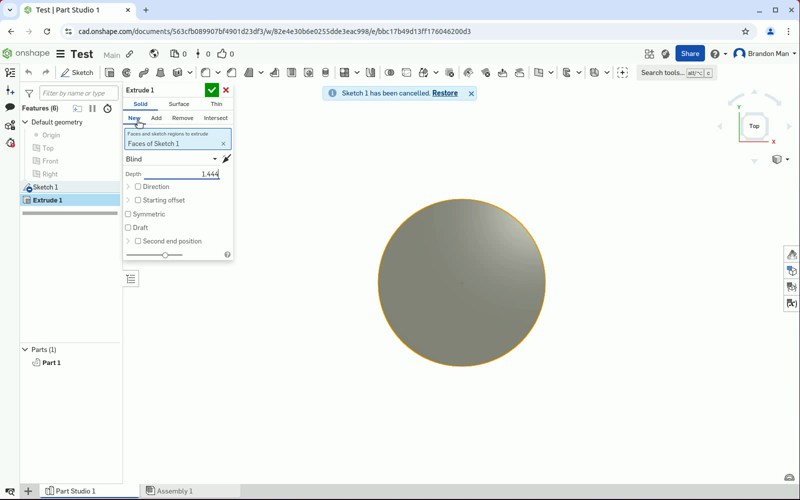
key(enter)
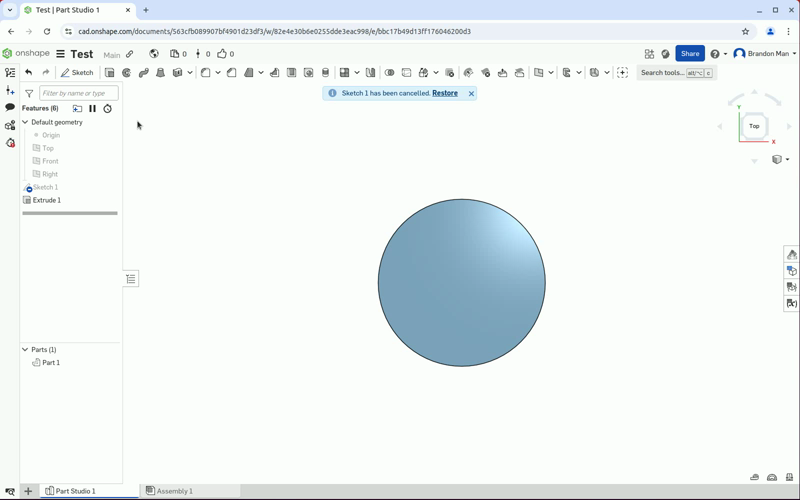
key(shift+h)
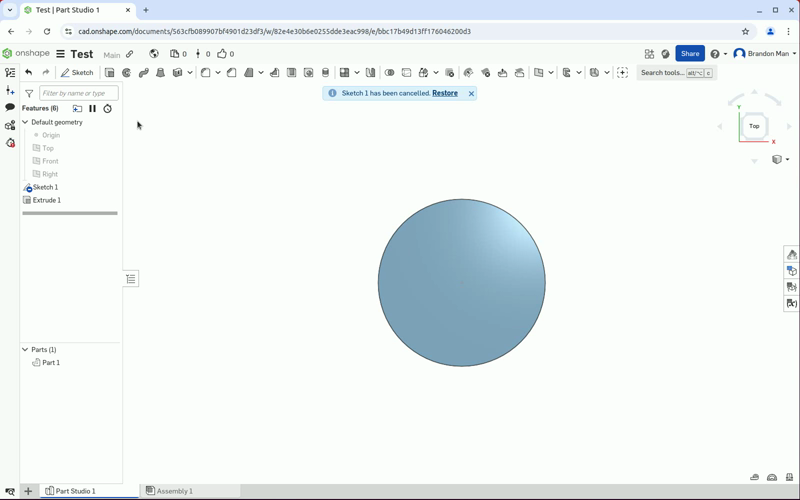
key(shift+h)
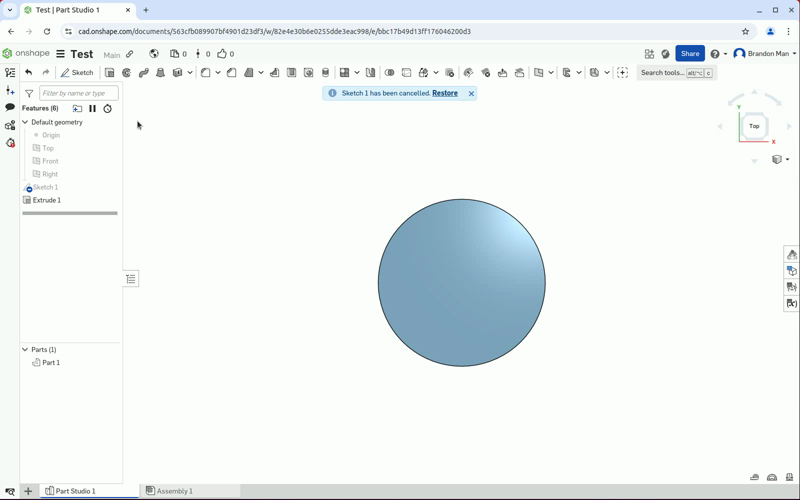
mouse_move(73, 189)
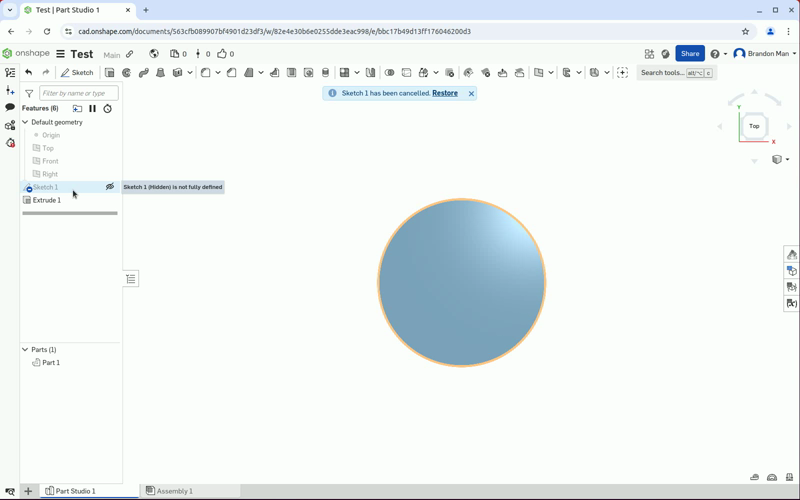
click(73, 189)
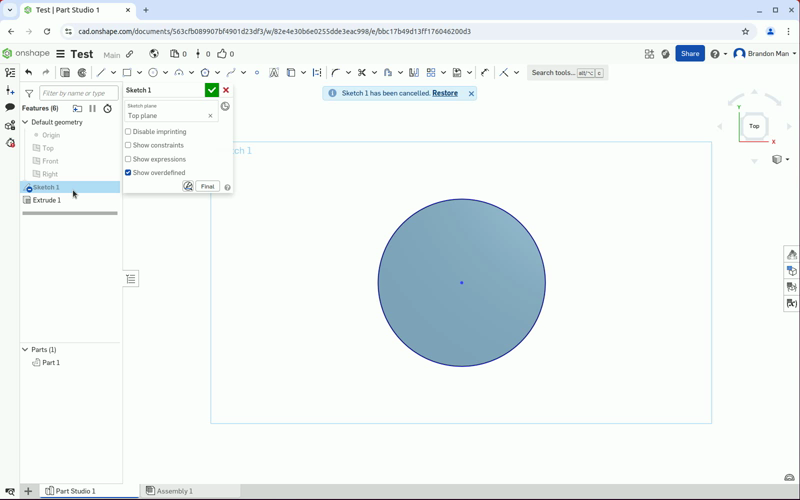
mouse_move(229, 92)
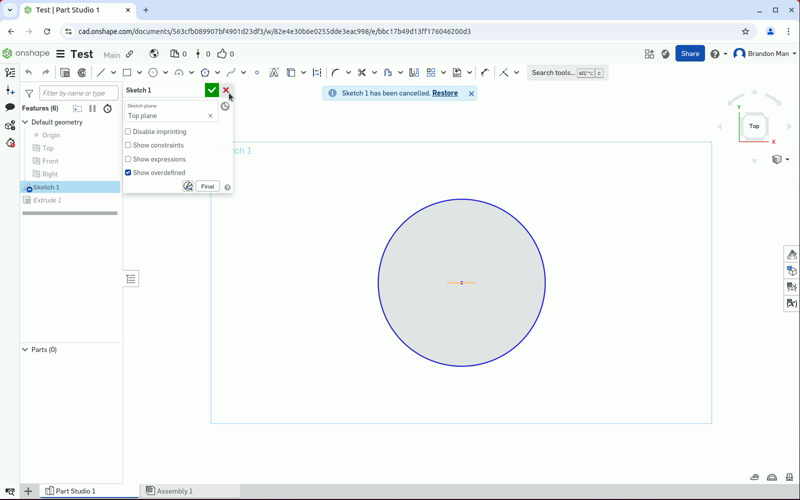
click(229, 92)
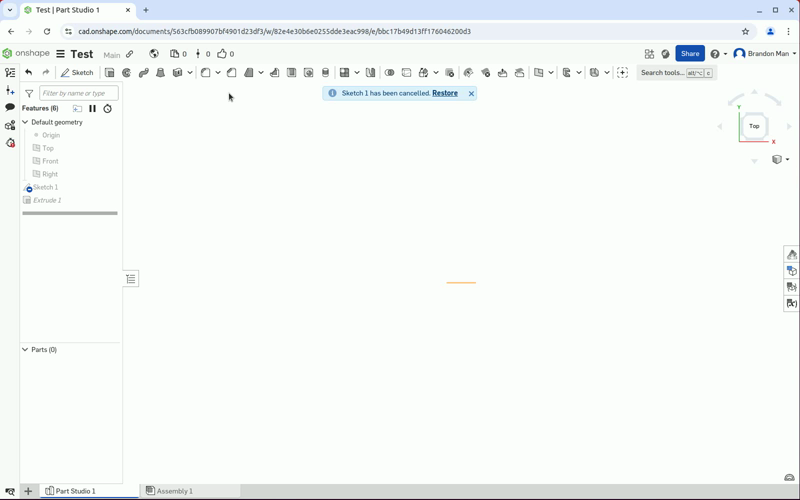
mouse_move(541, 75)
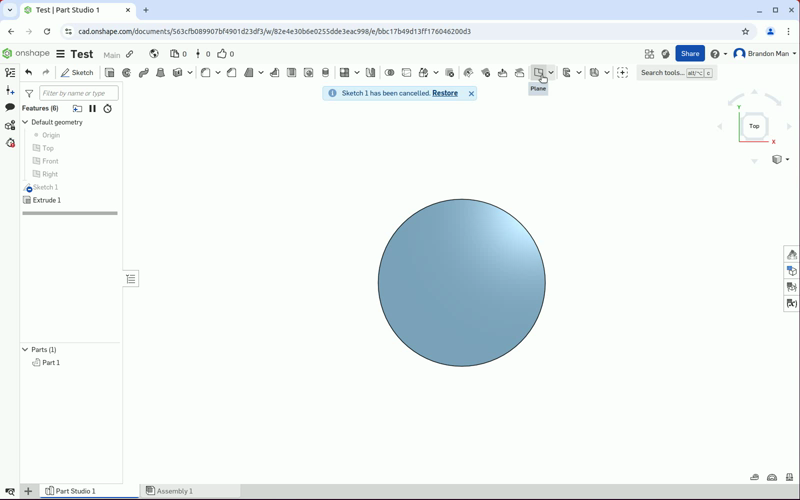
click(541, 75)
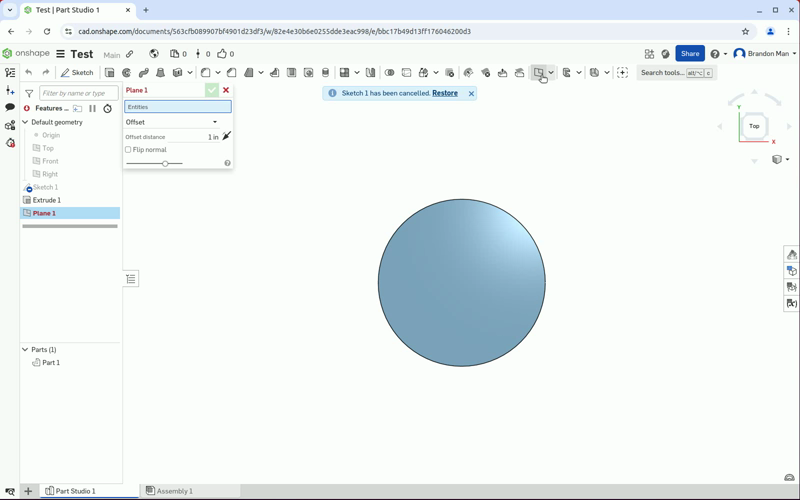
mouse_move(73, 150)
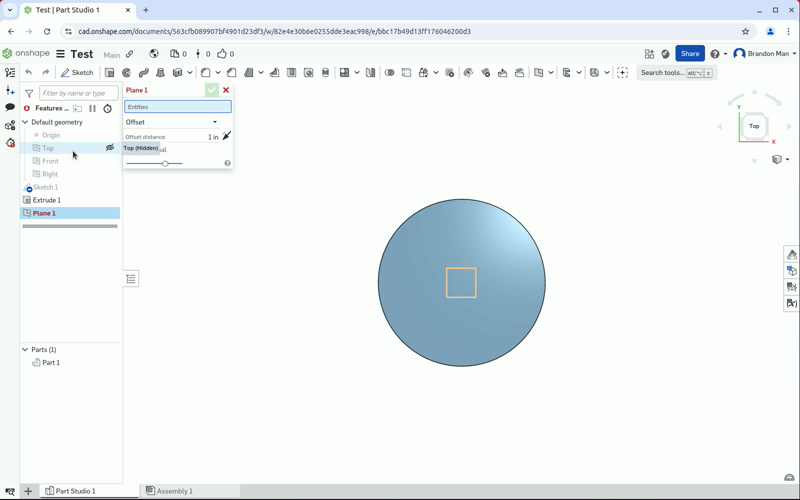
click(73, 150)
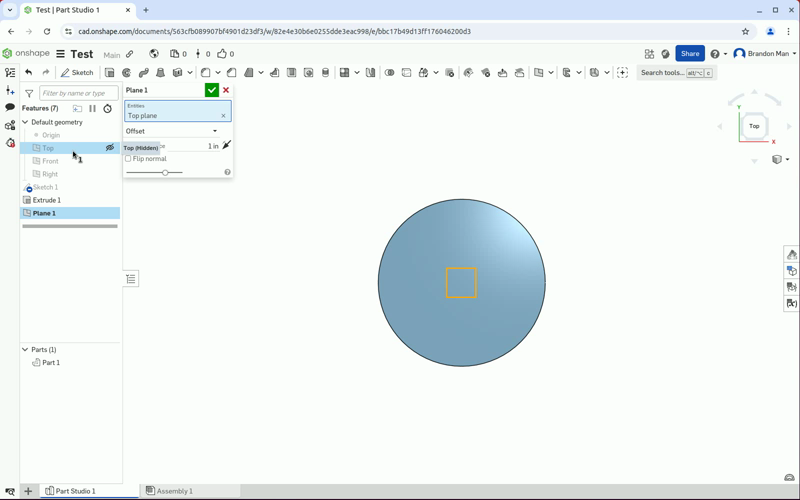
key(tab, 2)
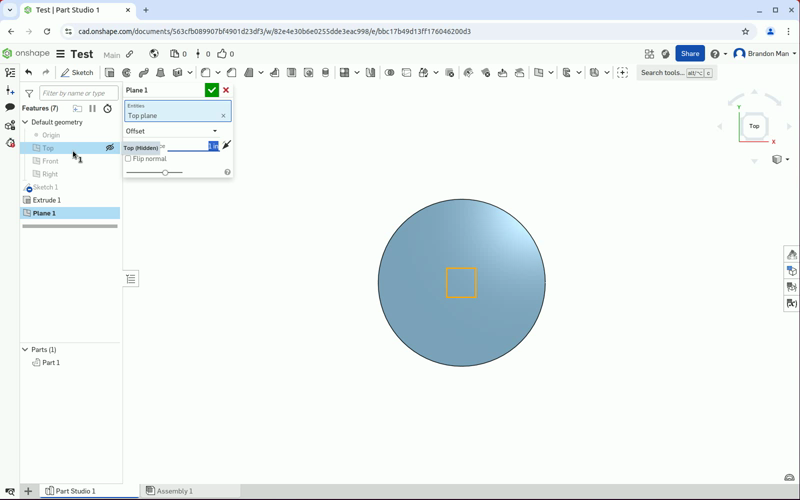
text(1.448)
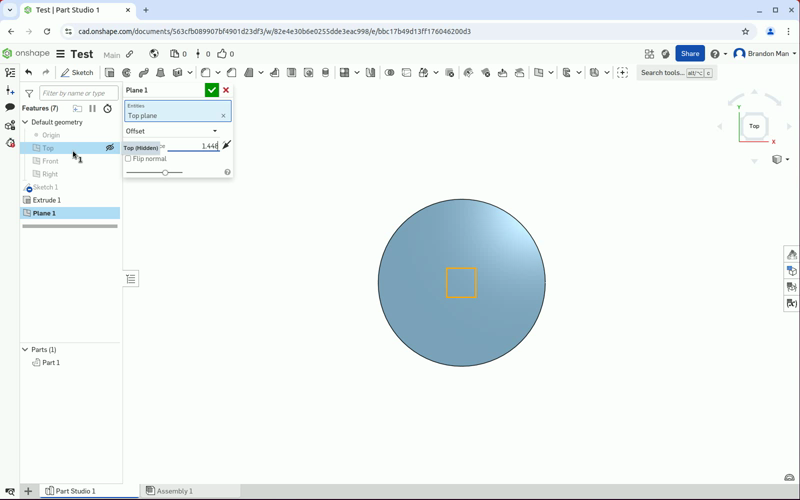
key(enter, 2)
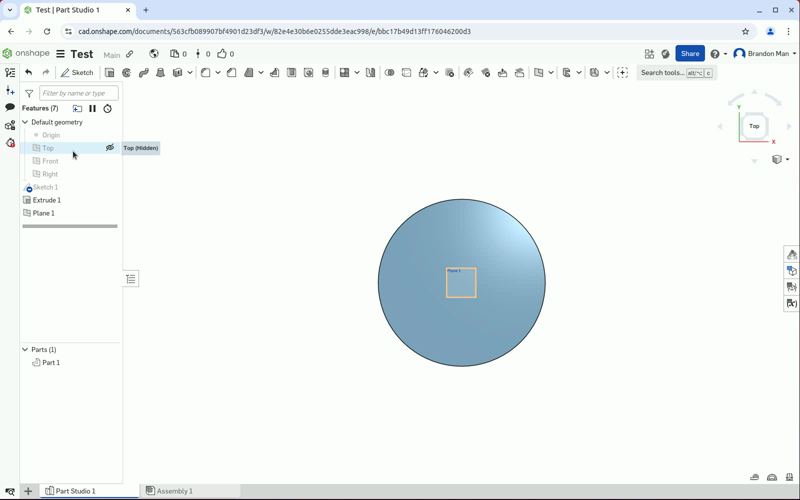
key(shift+s)
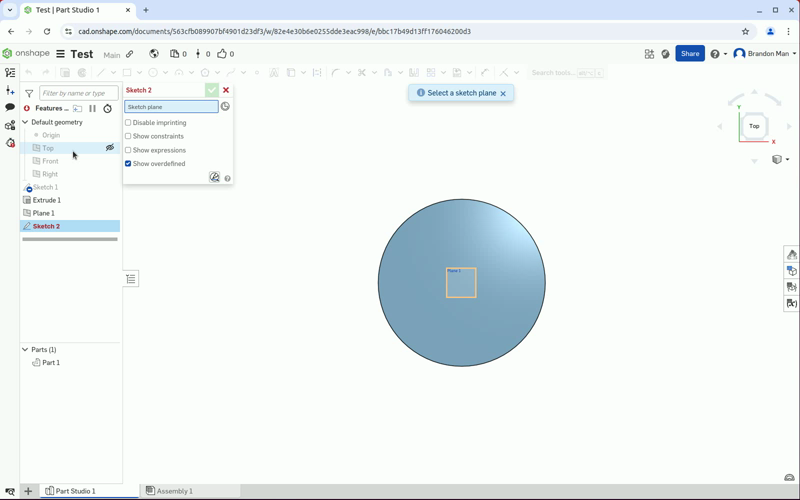
mouse_move(73, 215)
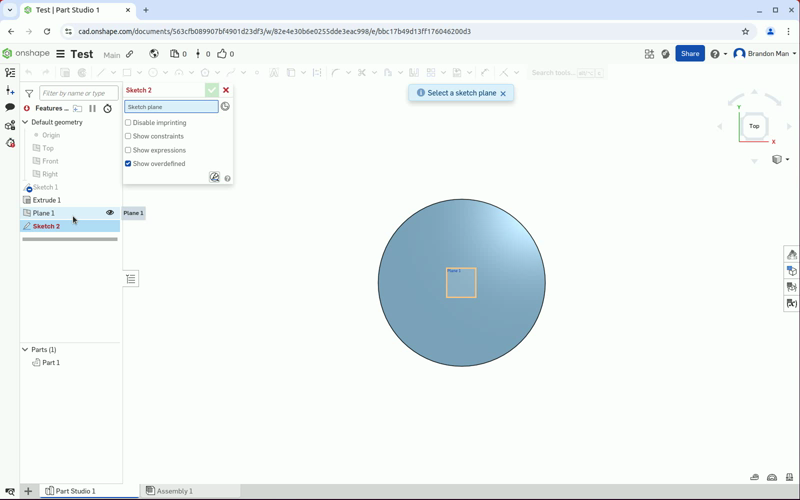
click(73, 215)
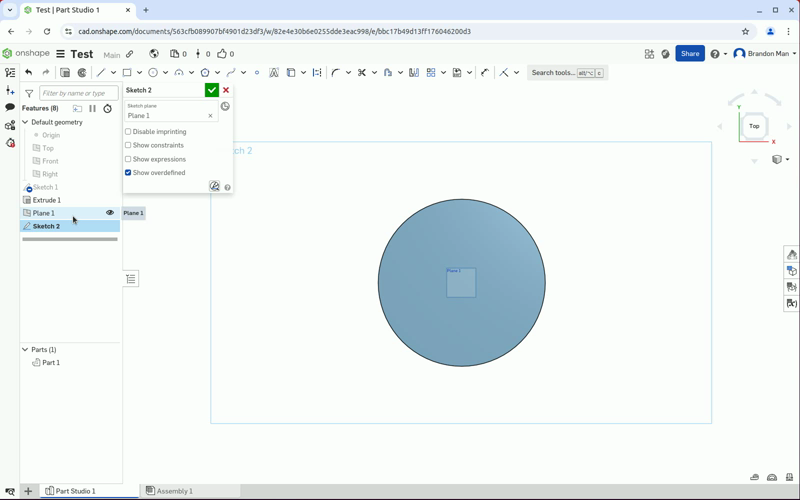
mouse_move(73, 352)
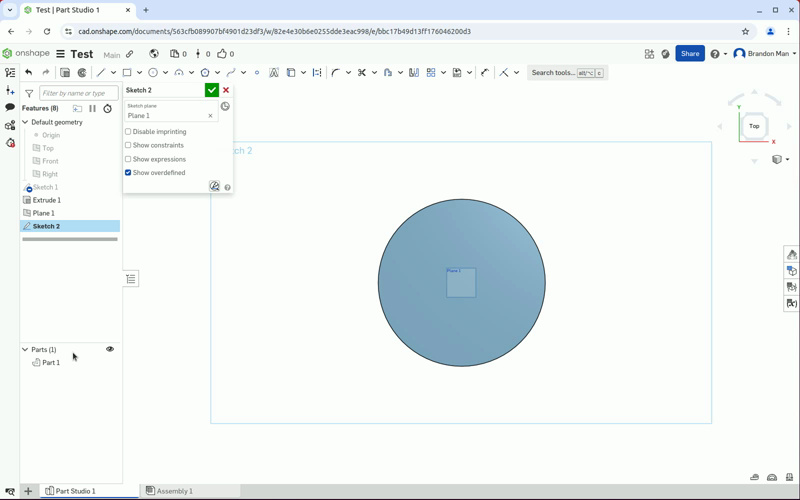
key(y)
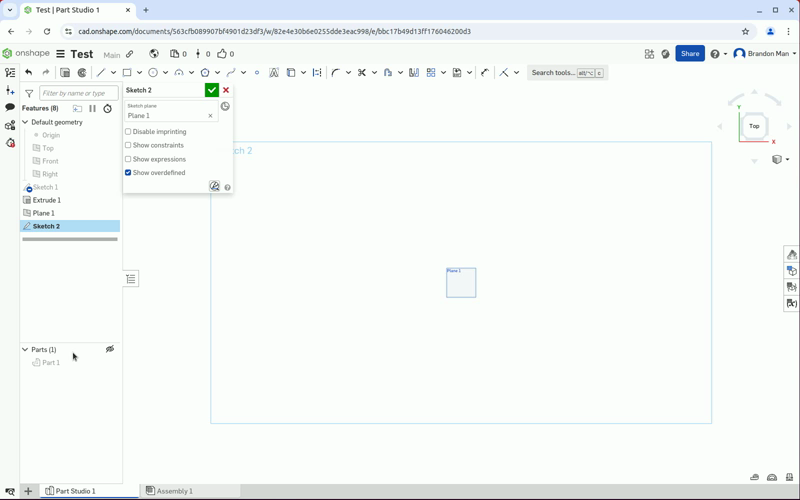
key(c)
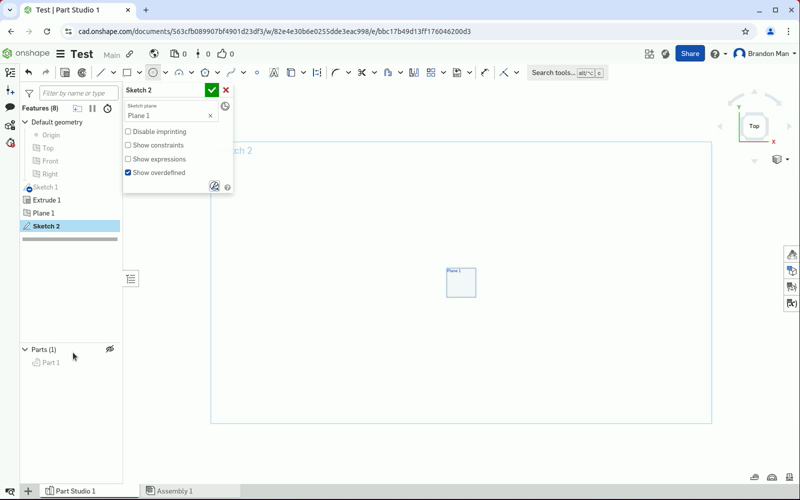
key_down(shift)
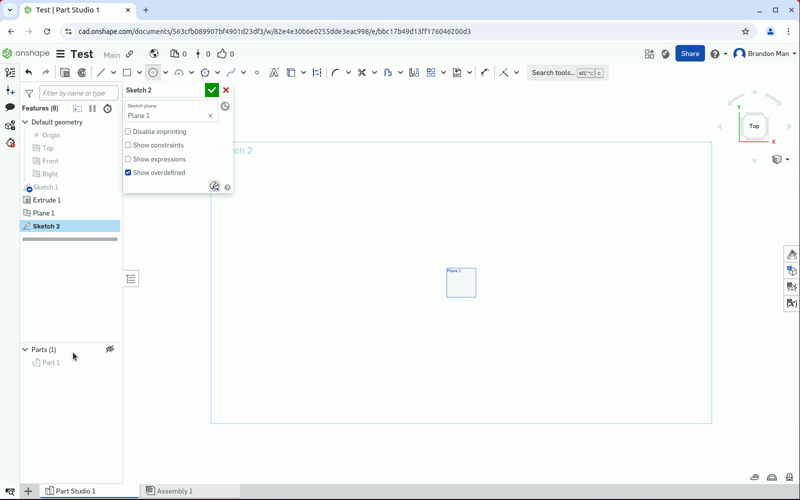
mouse_move(461, 282)
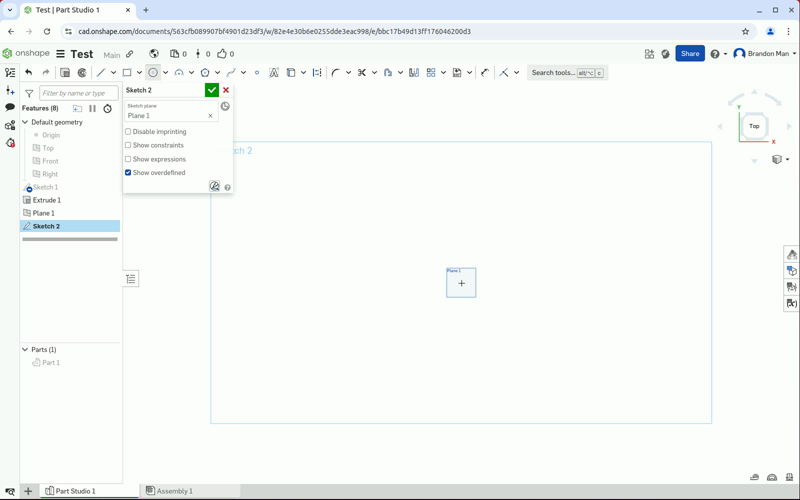
click(461, 282)
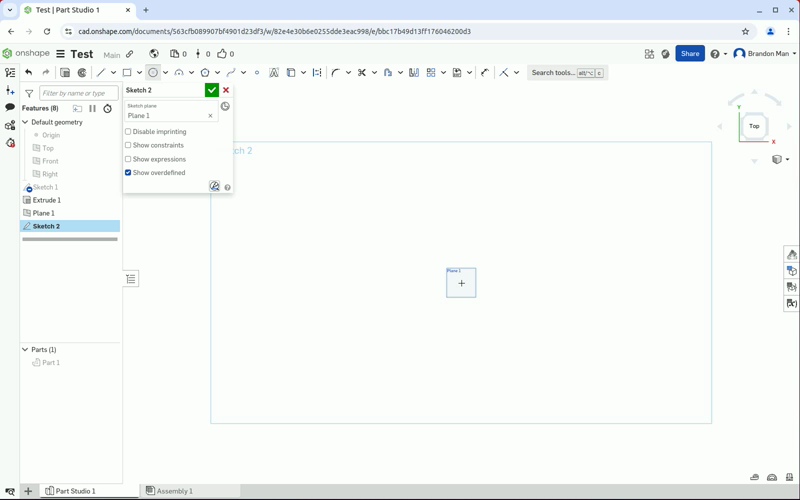
key_up(shift)
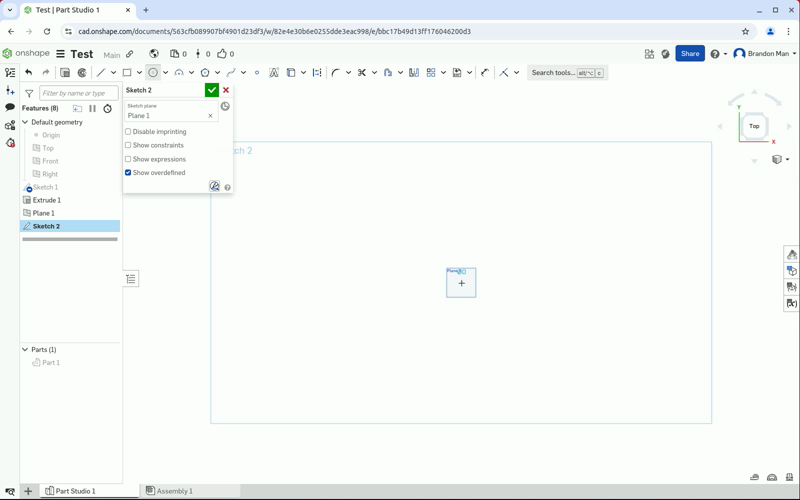
mouse_move(545, 282)
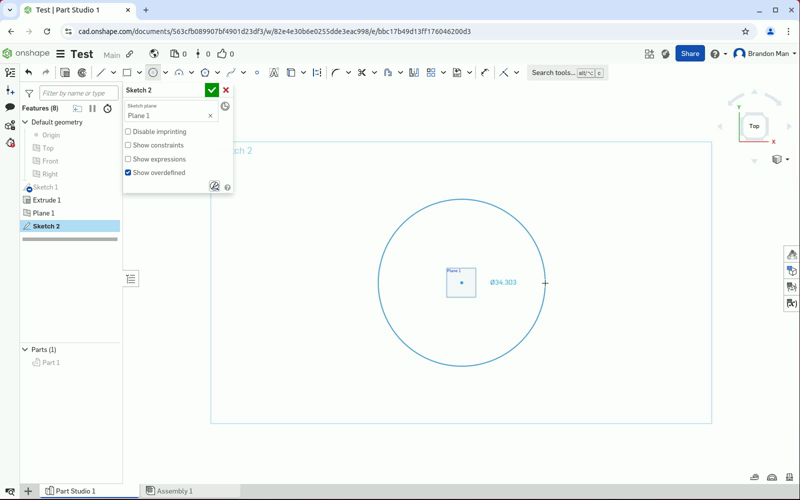
click(545, 282)
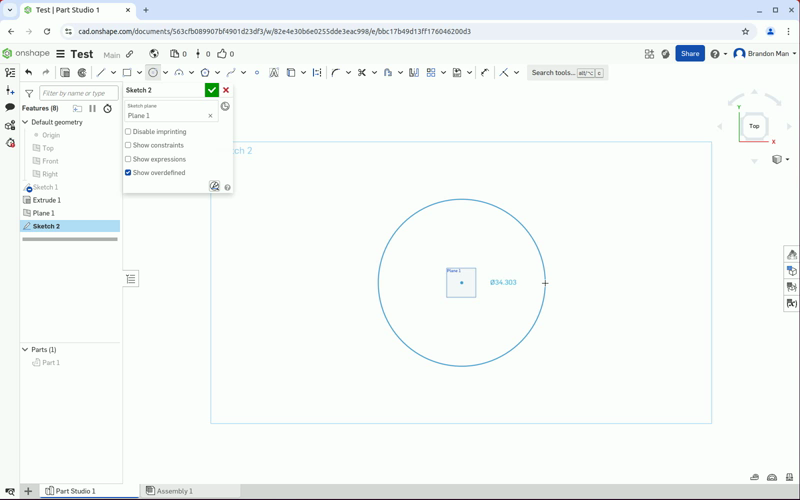
key(esc)
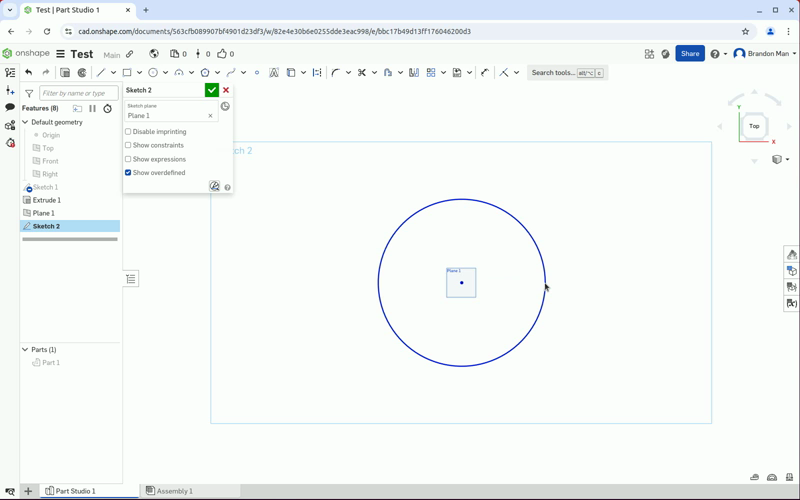
key(c)
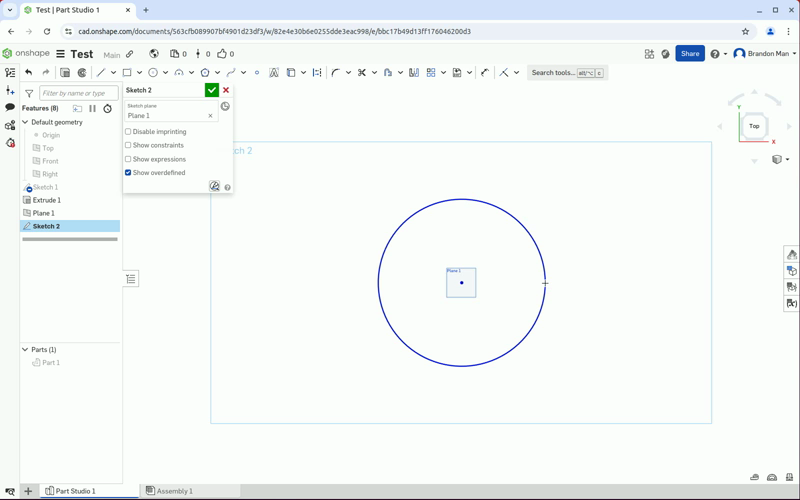
key_down(shift)
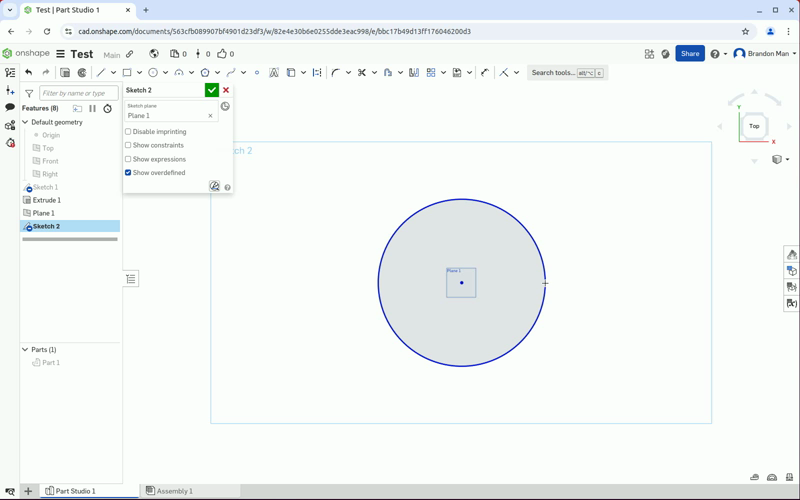
mouse_move(461, 282)
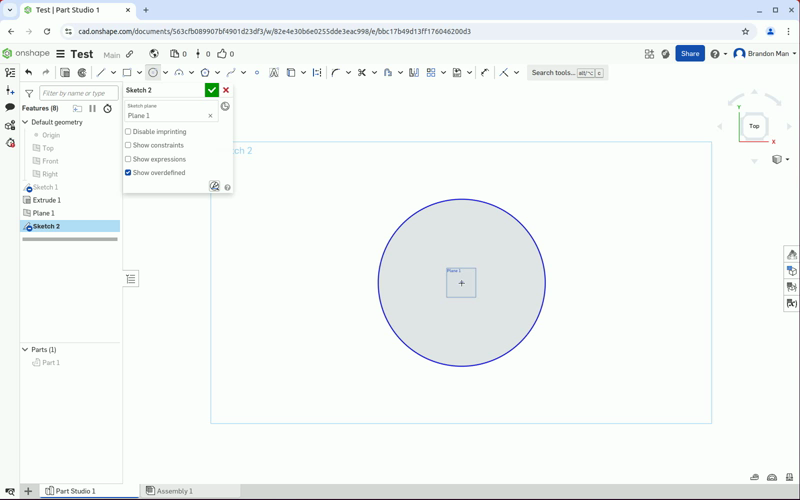
click(461, 282)
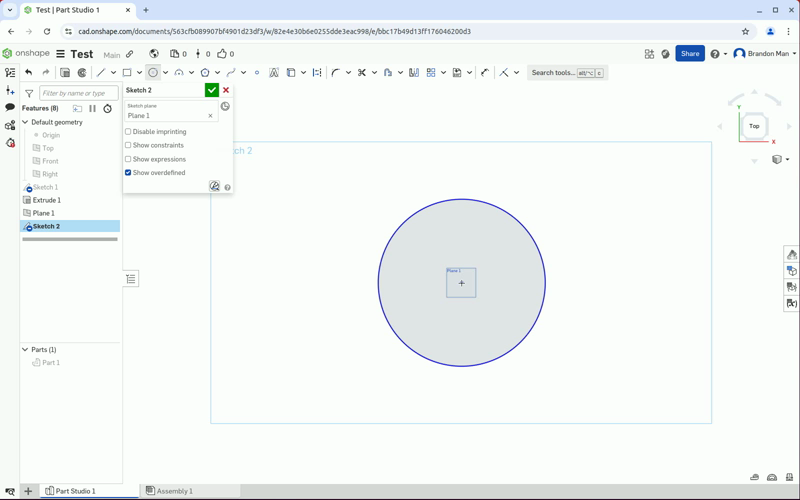
key_up(shift)
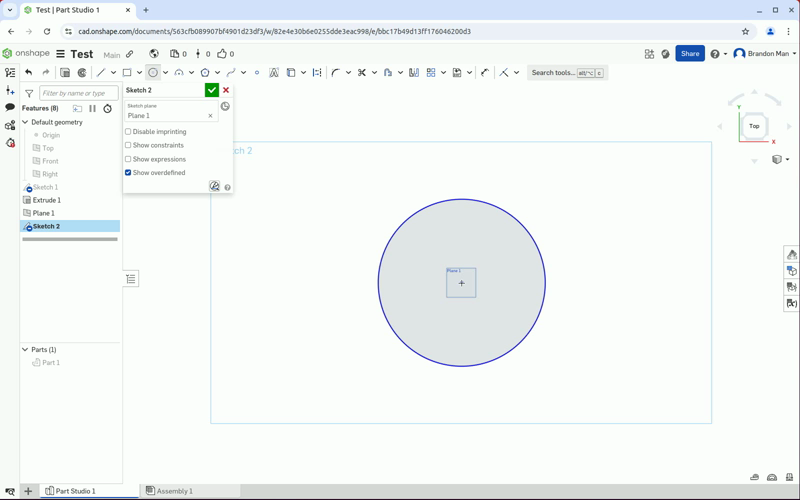
mouse_move(540, 282)
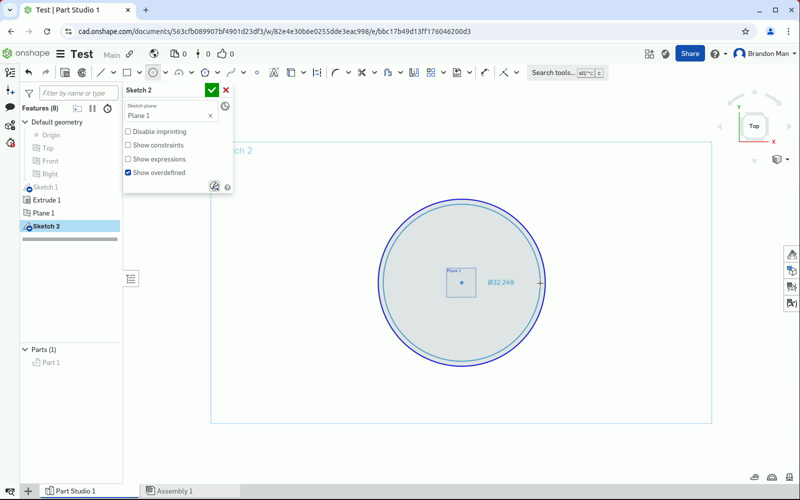
click(540, 282)
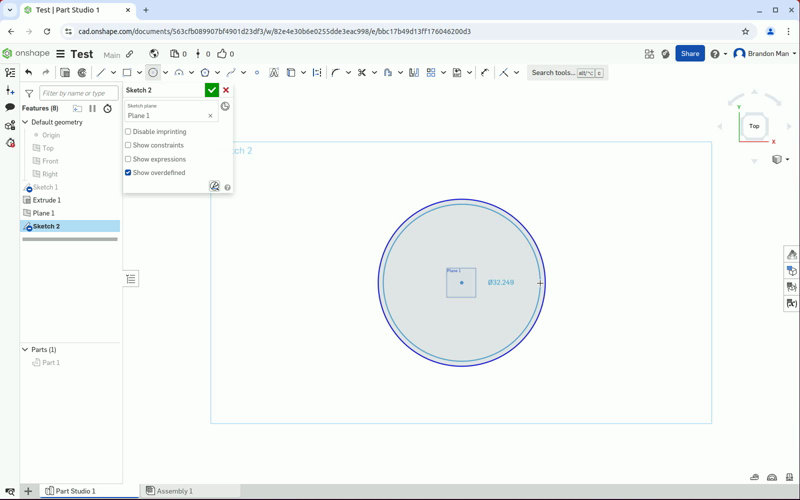
key(esc)
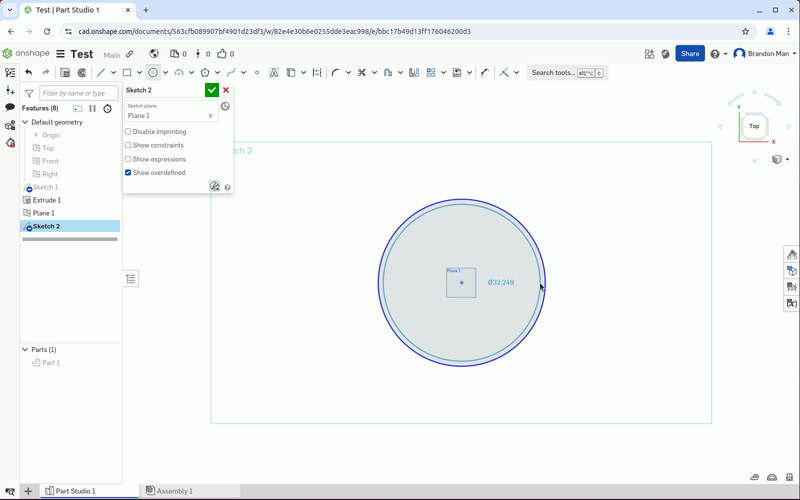
mouse_move(524, 232)
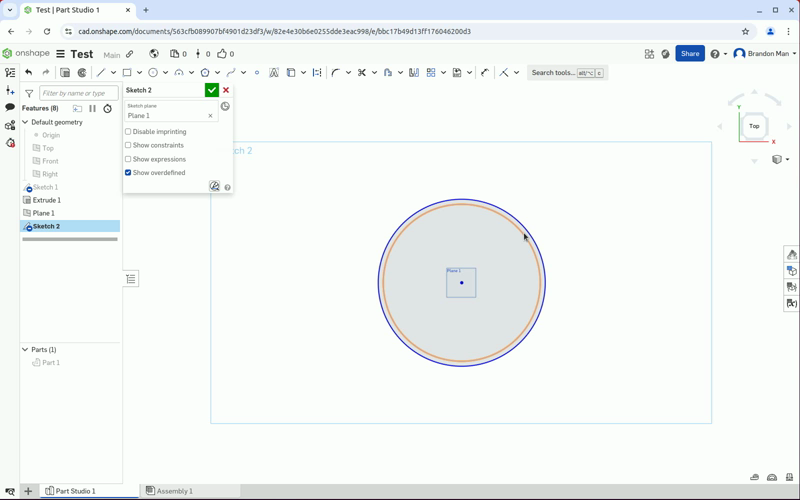
click(524, 232)
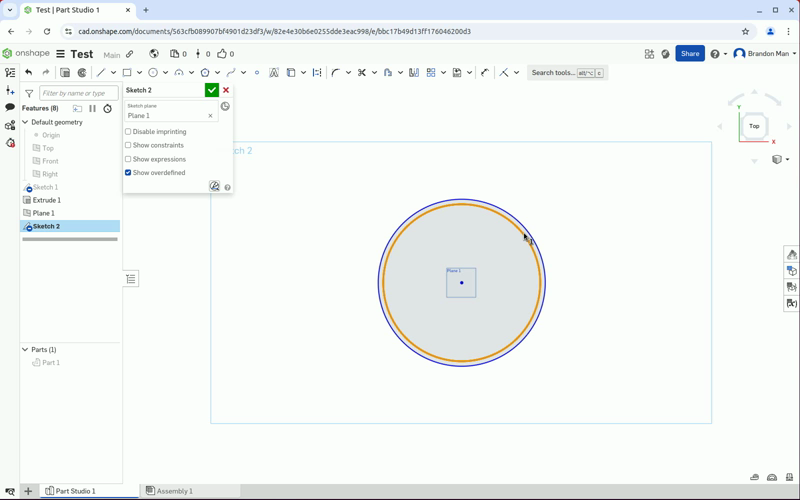
mouse_move(73, 352)
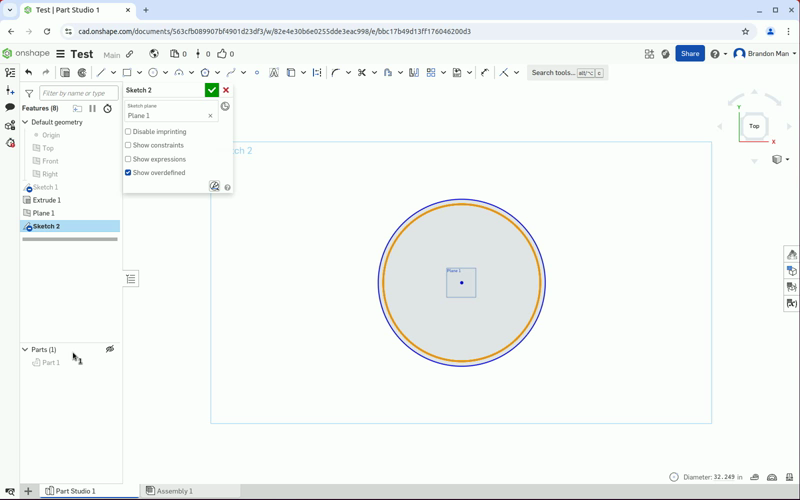
key(shift+y)
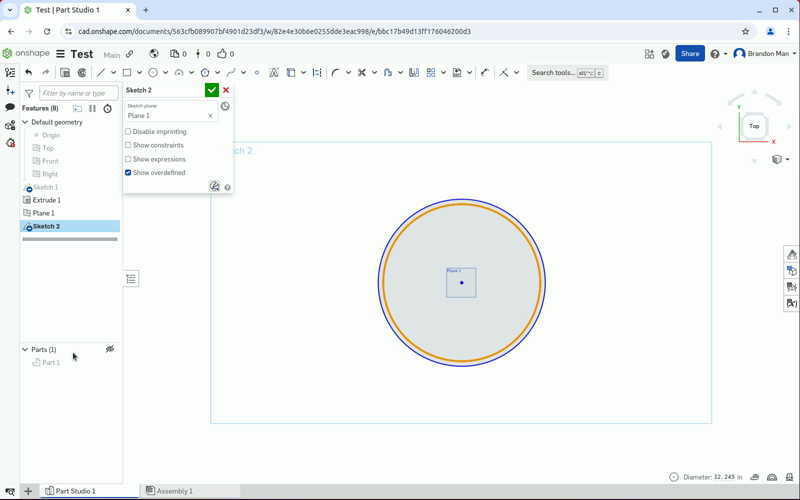
key(shift+e)
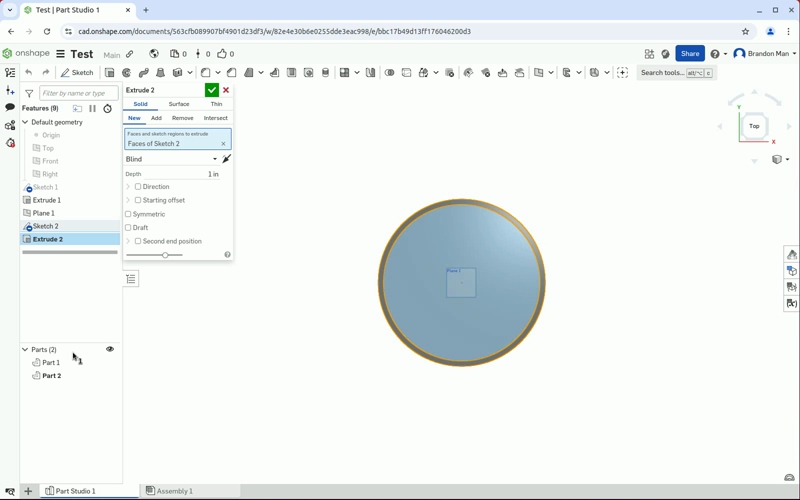
mouse_move(143, 106)
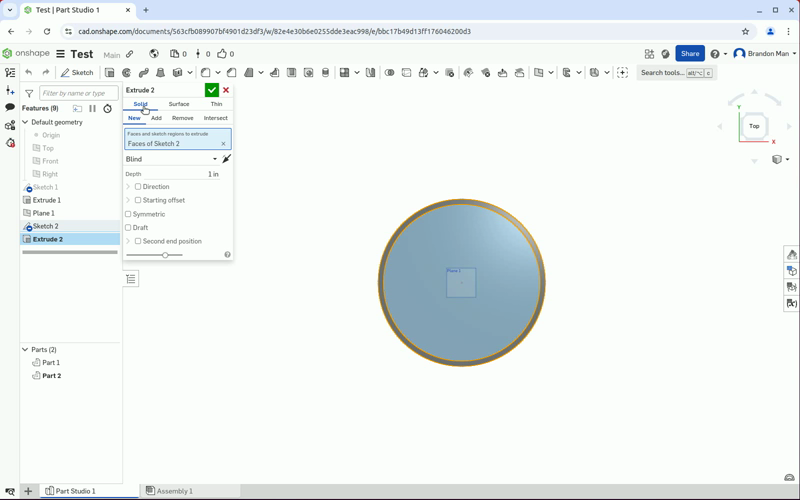
click(143, 106)
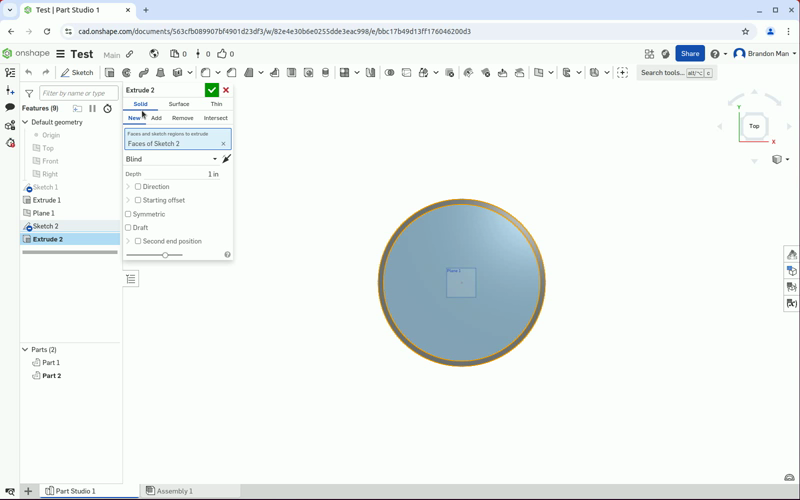
mouse_move(137, 120)
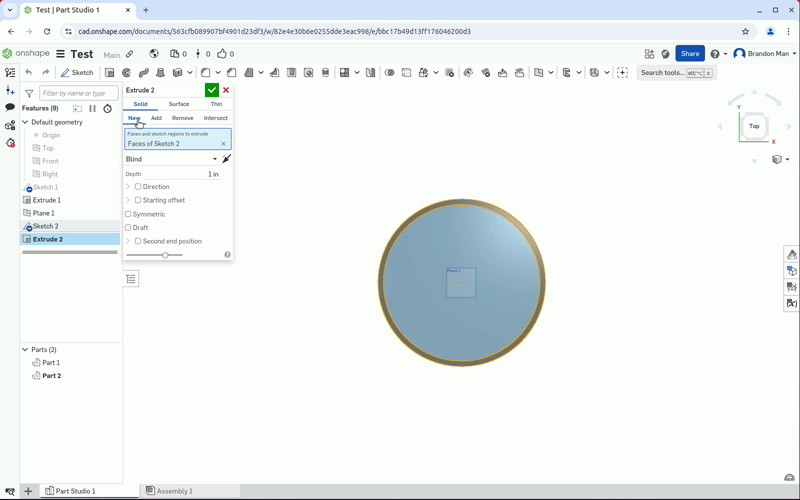
click(137, 120)
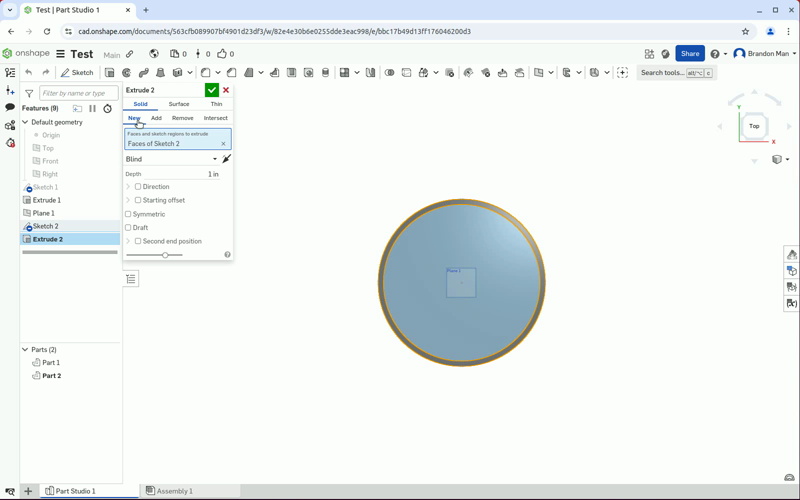
key(tab, 4)
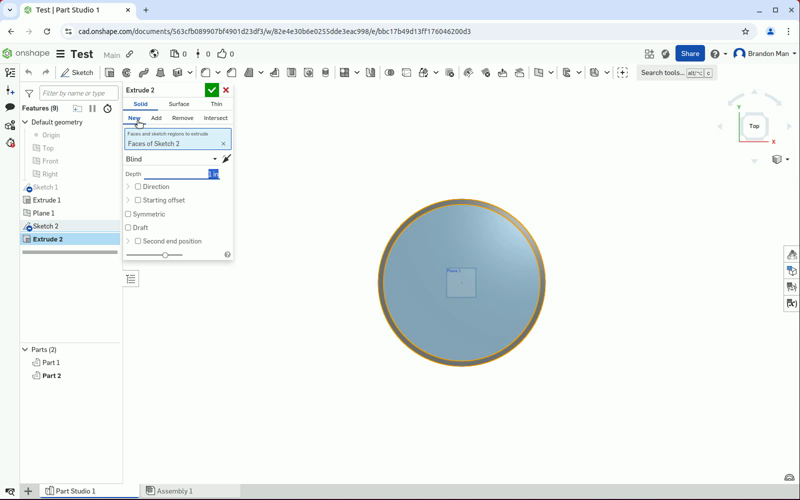
text(21.664)
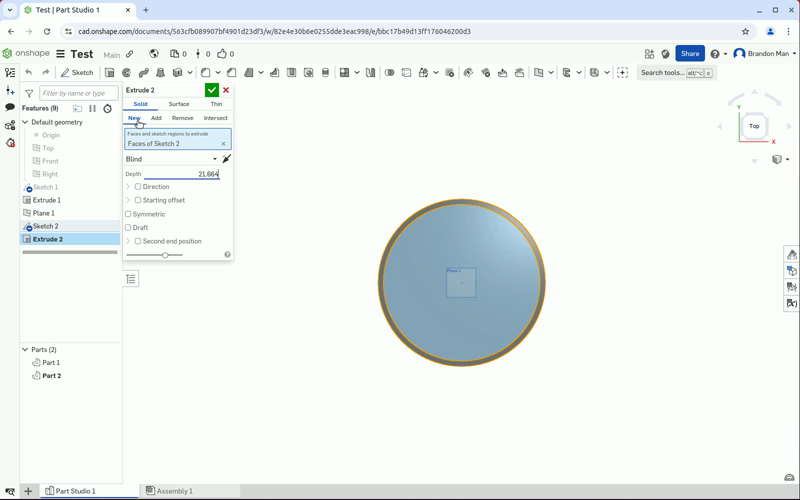
key(enter)
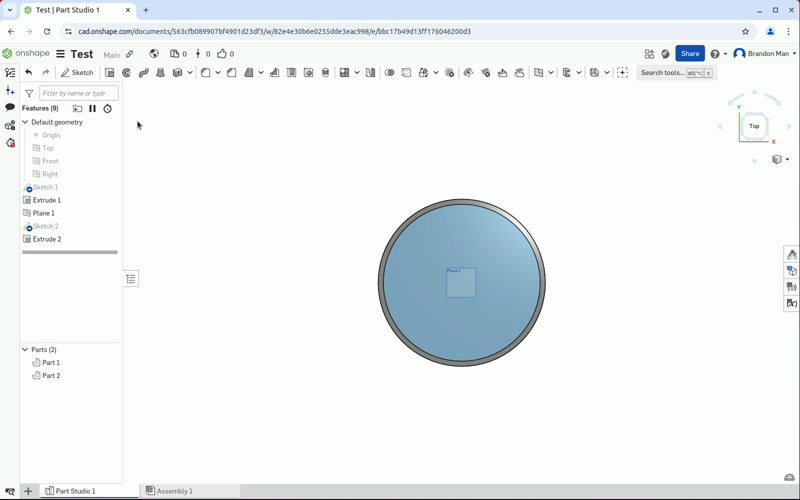
key(shift+h)
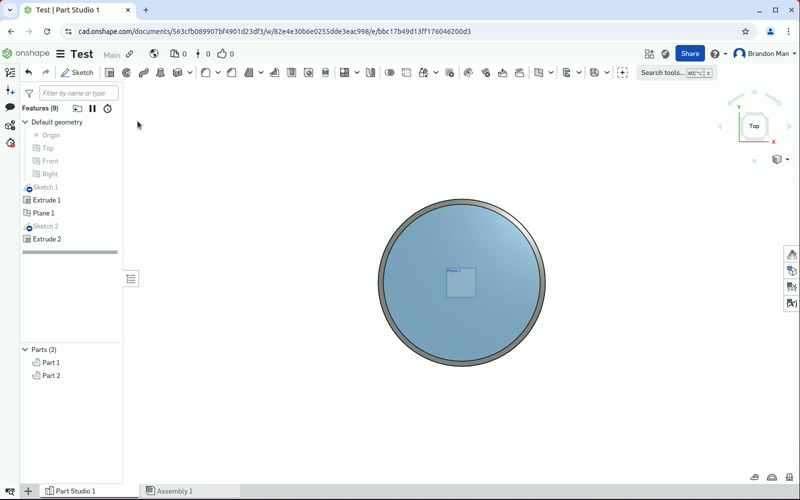
key(shift+h)
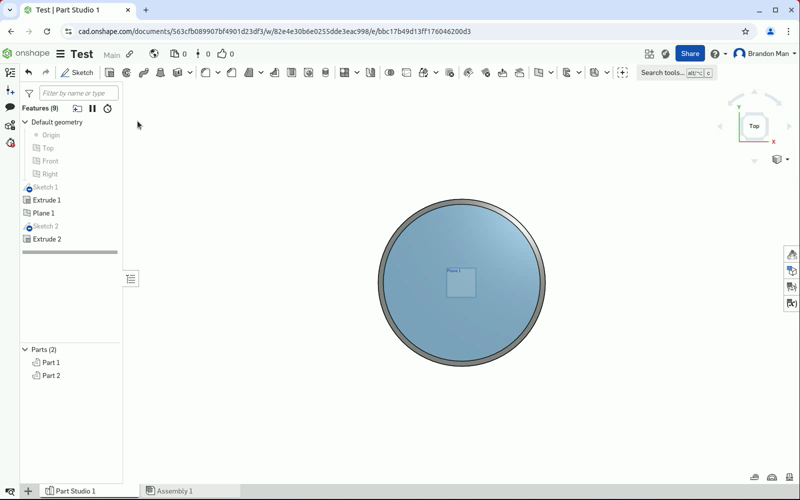
mouse_move(73, 189)
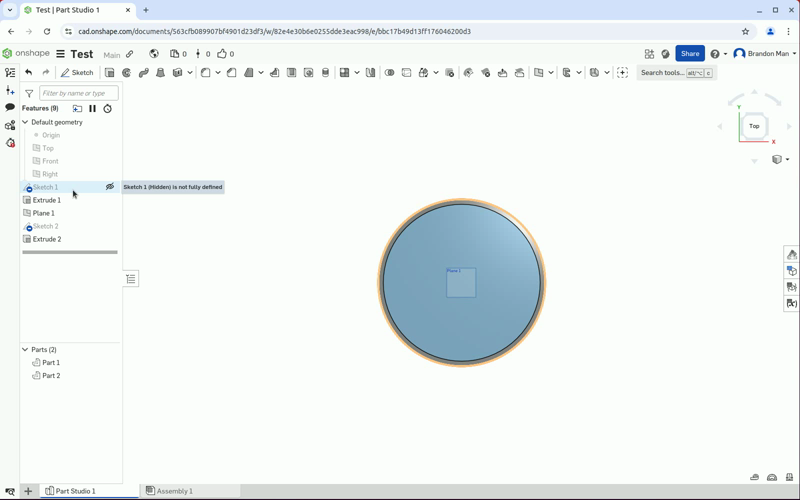
click(73, 189)
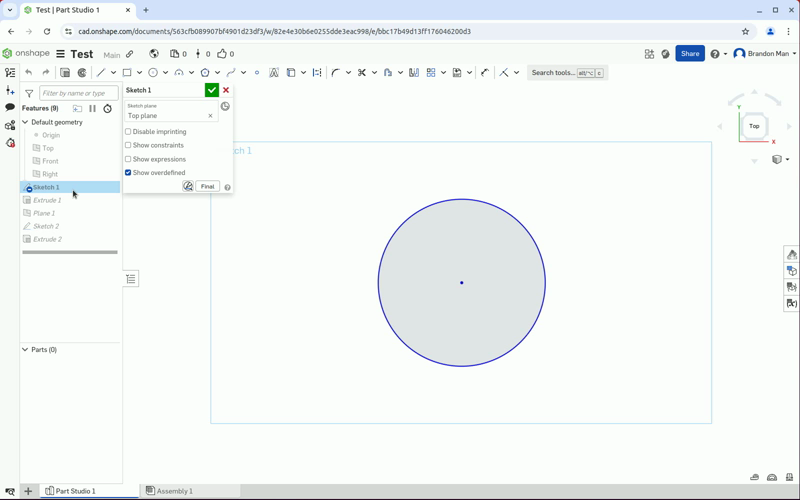
mouse_move(229, 92)
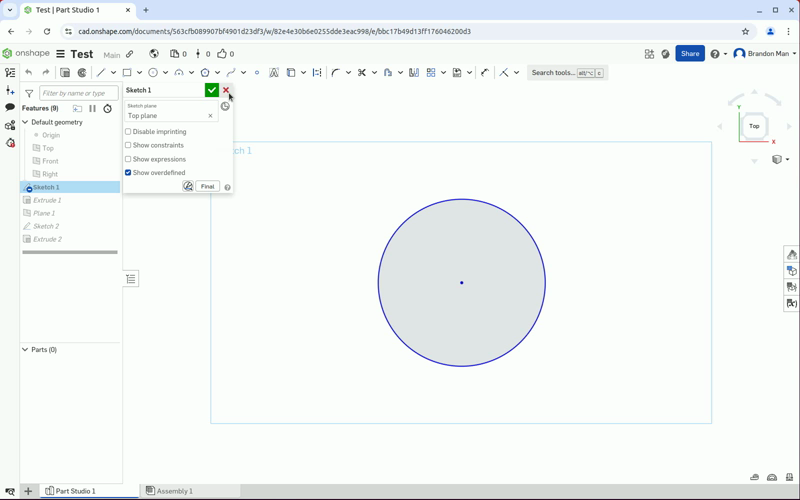
click(229, 92)
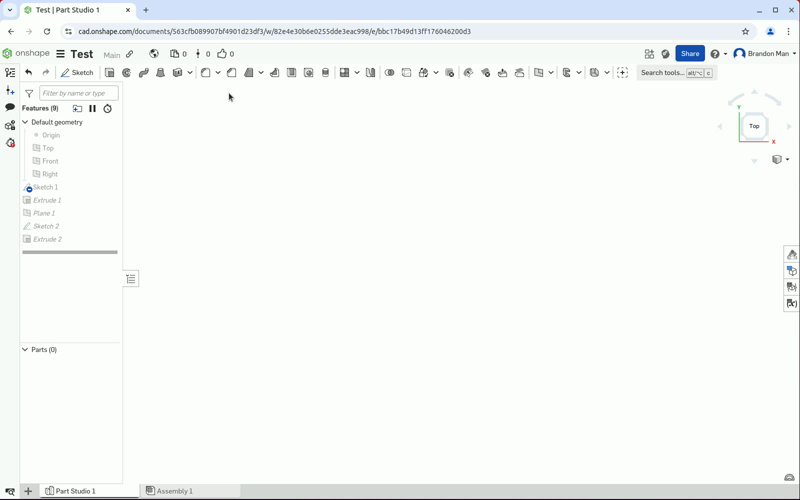
mouse_move(73, 352)
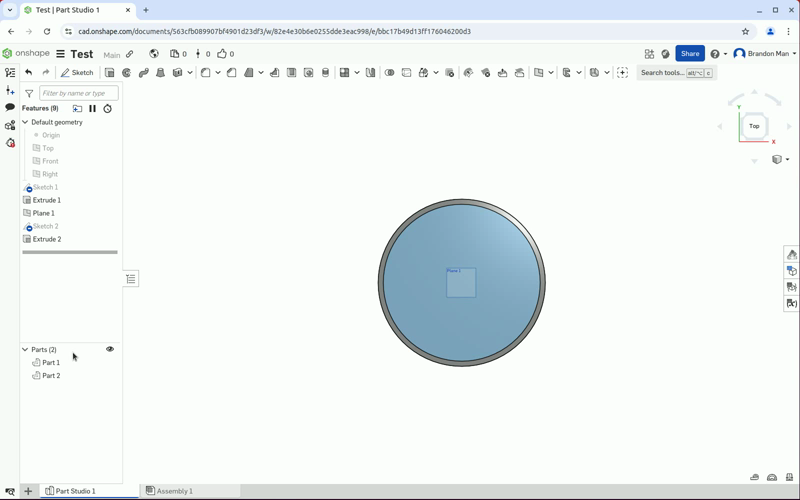
key(y)
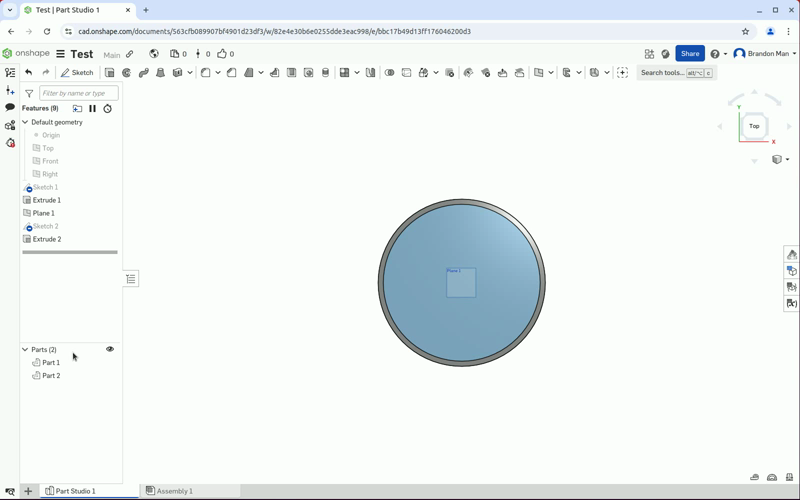
key(shift+p)
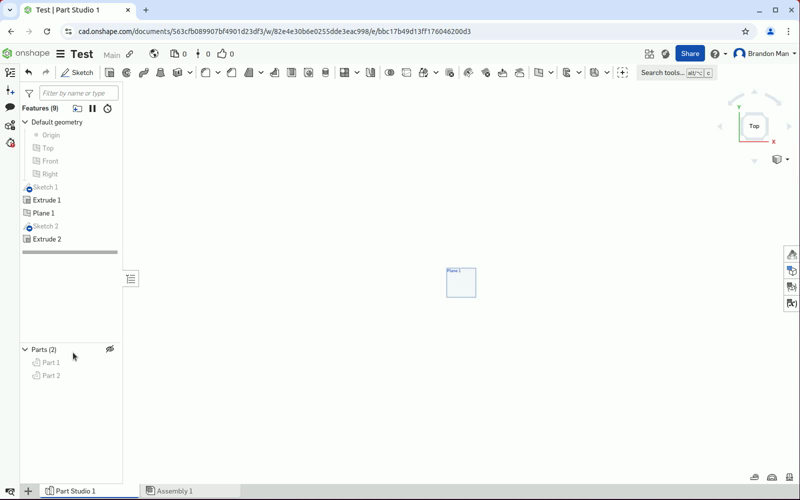
key(space)
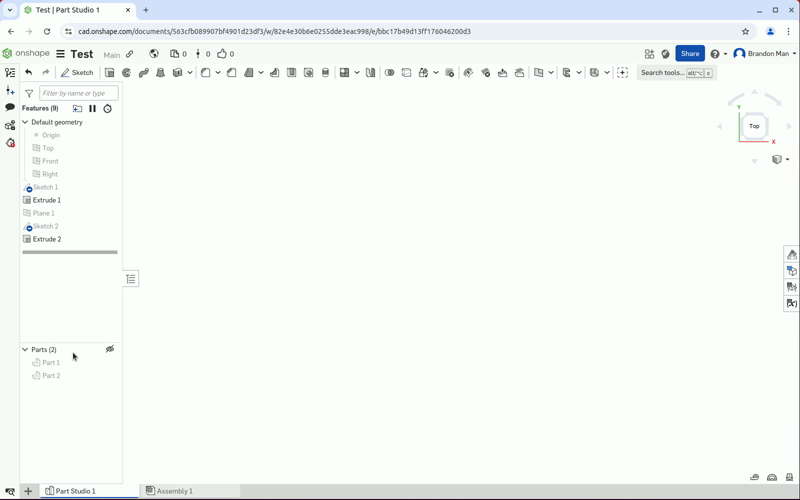
key_down(shift)
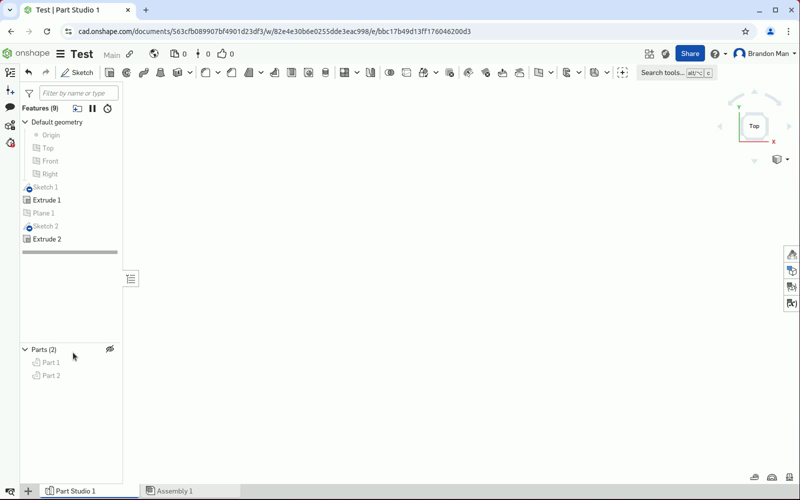
key(up)
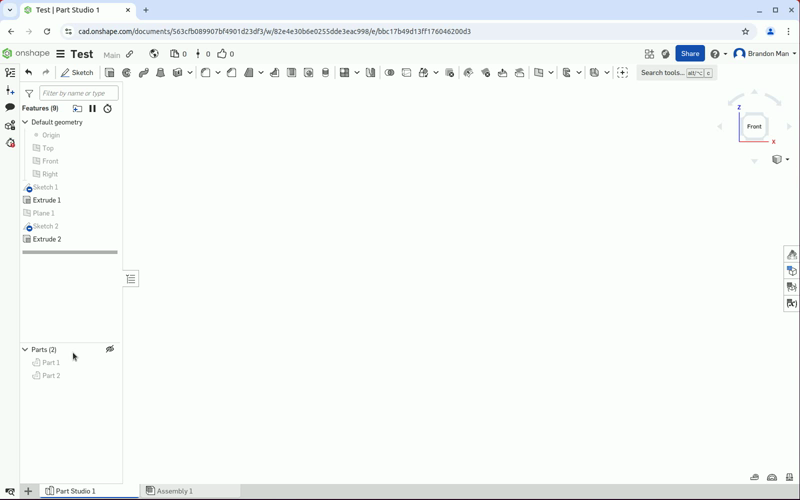
key_up(shift)
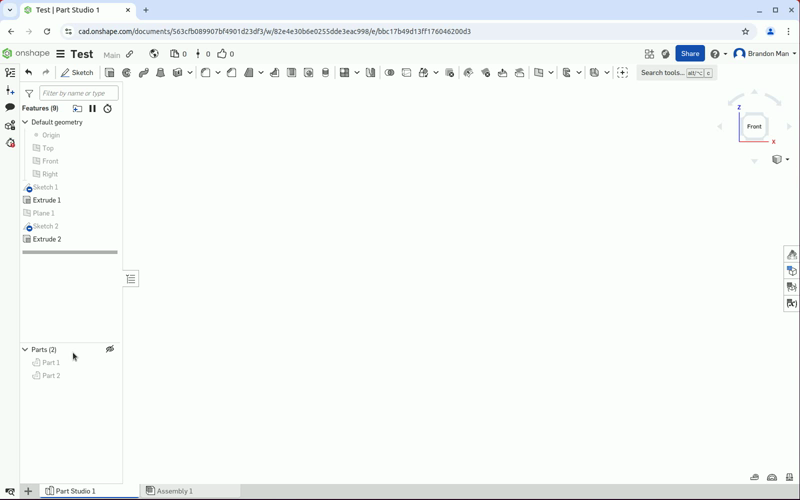
key(space)
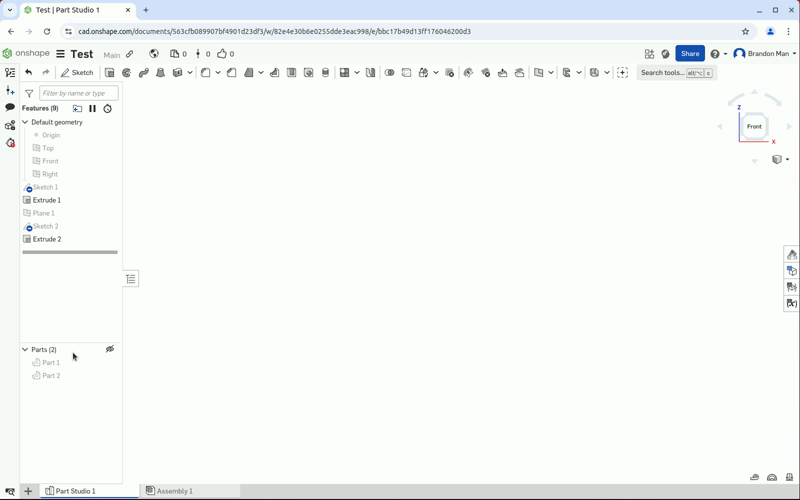
key_down(shift)
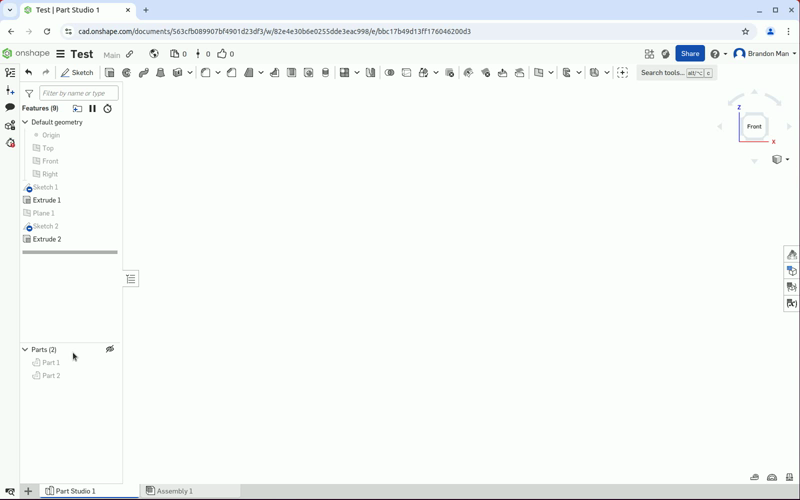
key(left)
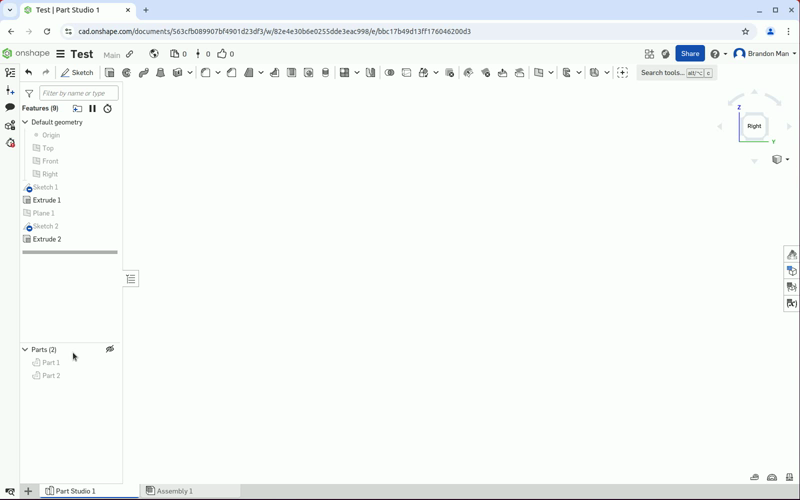
key_up(shift)
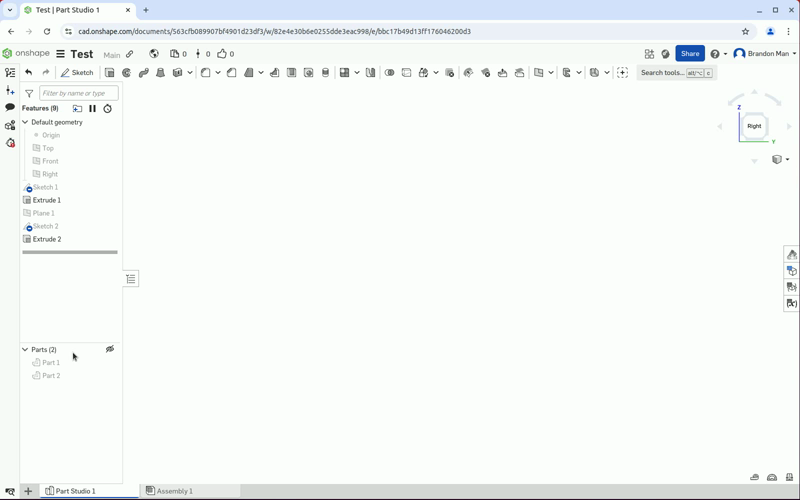
mouse_move(73, 352)
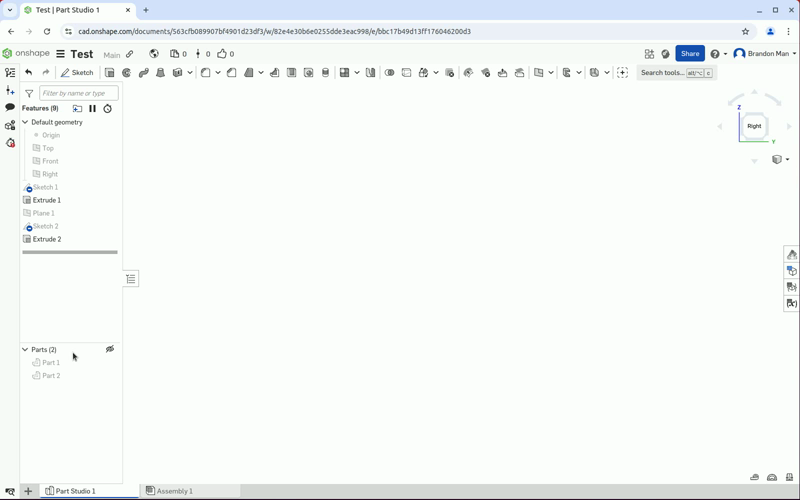
key(shift+y)
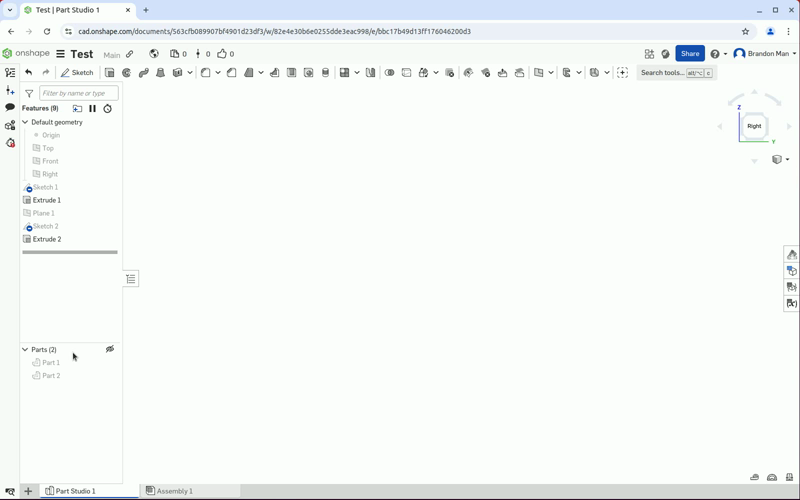
key(shift+s)
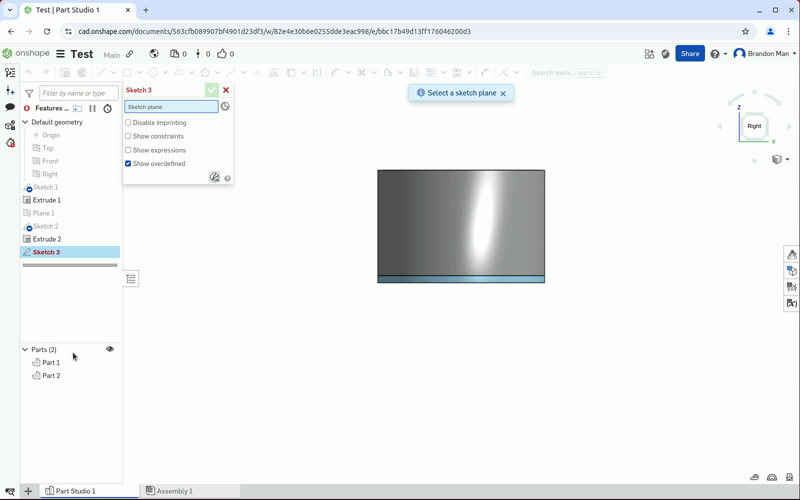
mouse_move(73, 176)
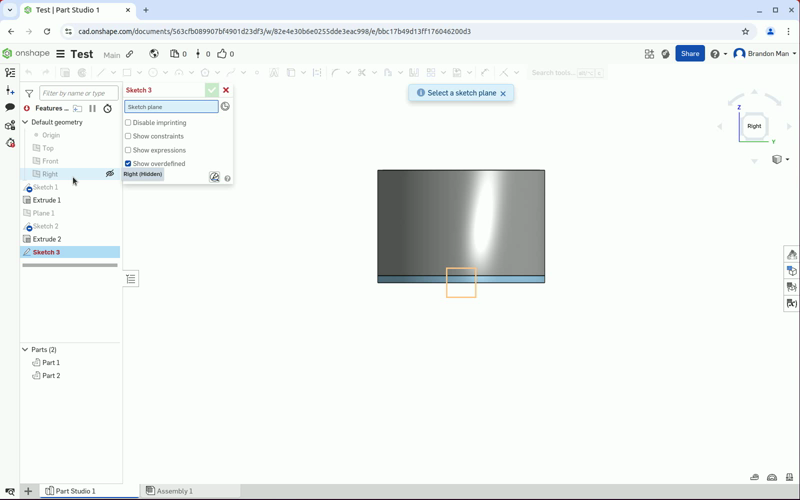
click(73, 176)
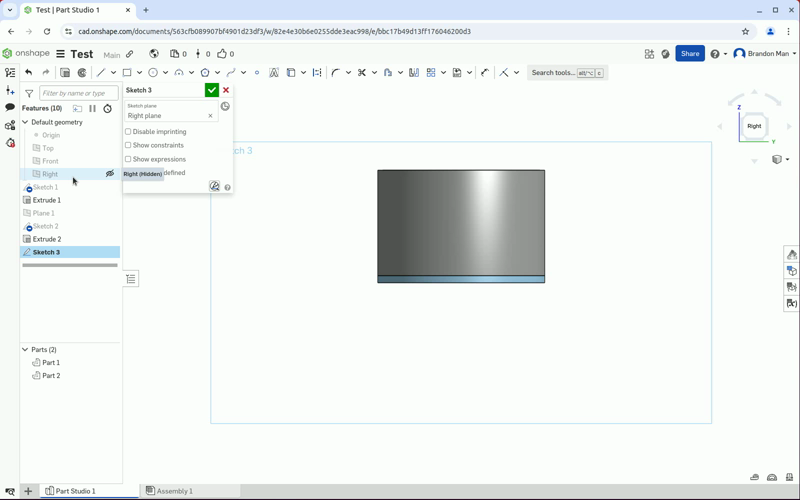
mouse_move(73, 352)
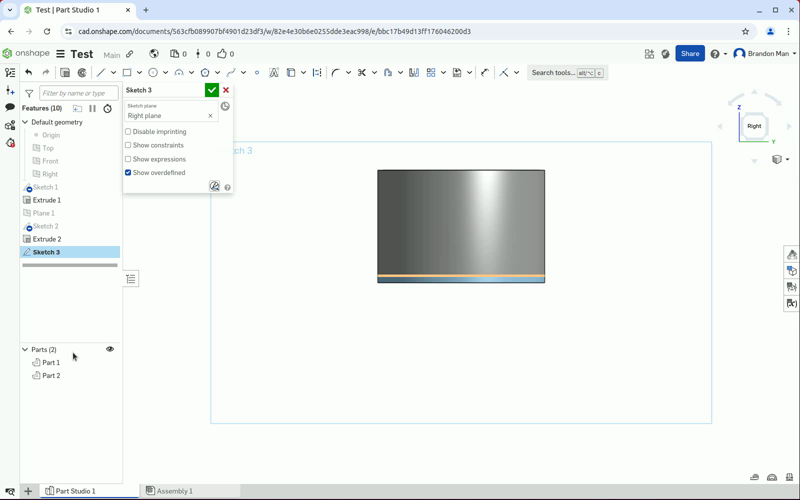
key(y)
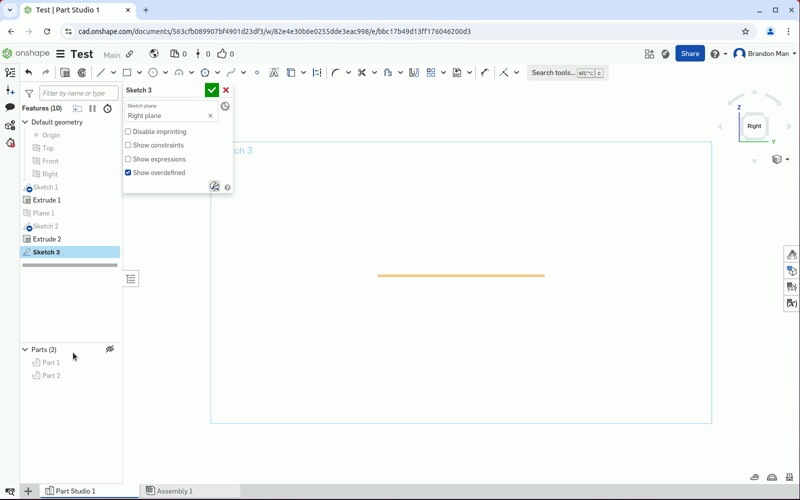
key(l)
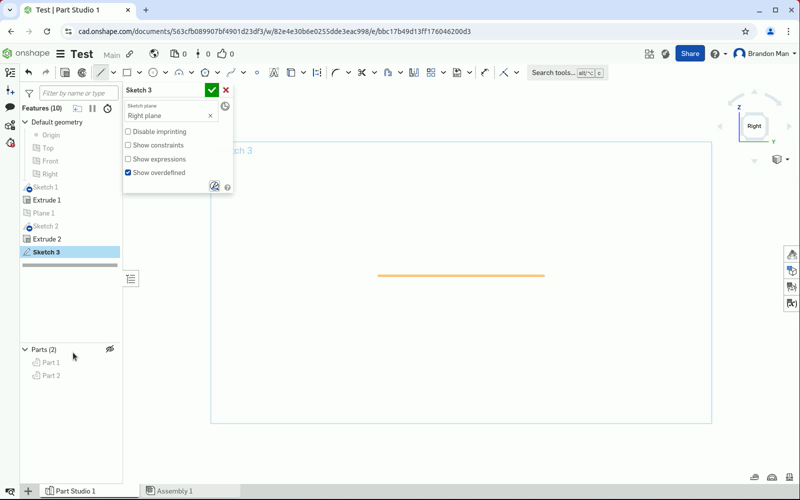
key_down(shift)
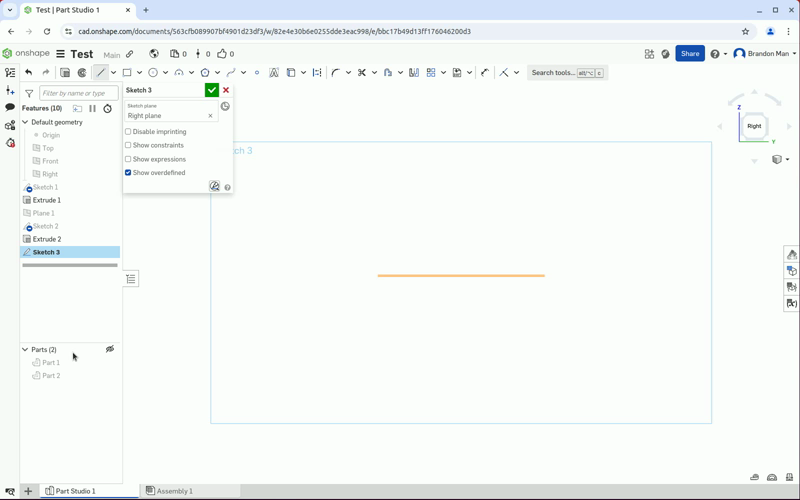
mouse_move(401, 282)
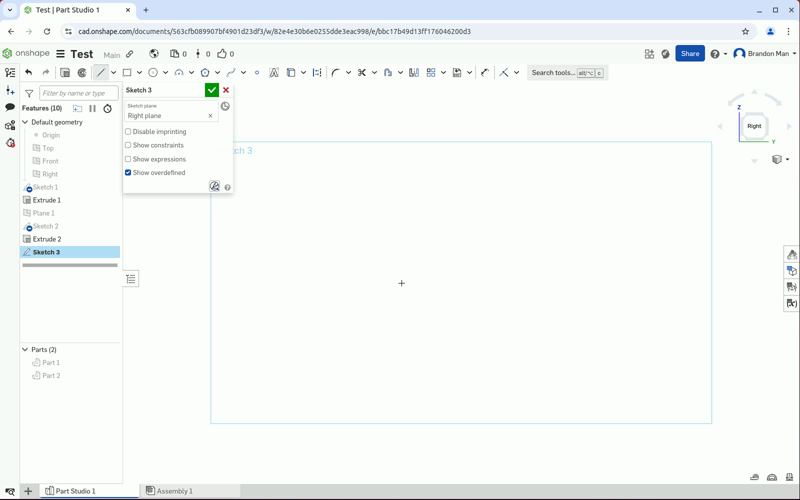
click(401, 282)
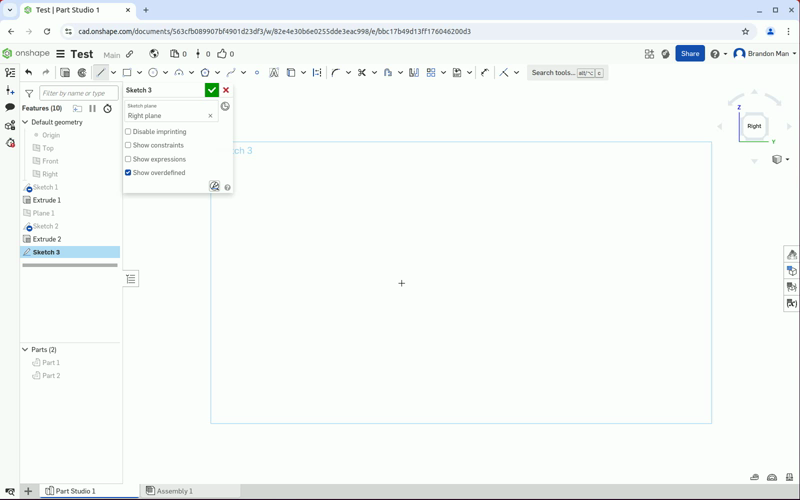
key_up(shift)
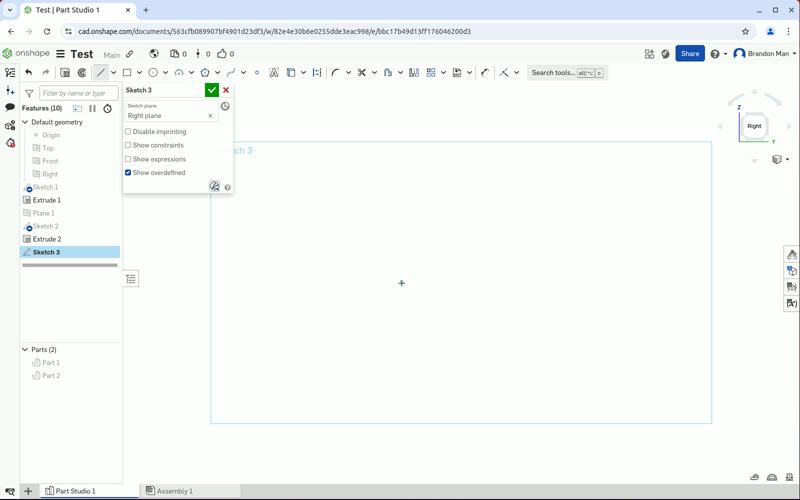
key_down(shift)
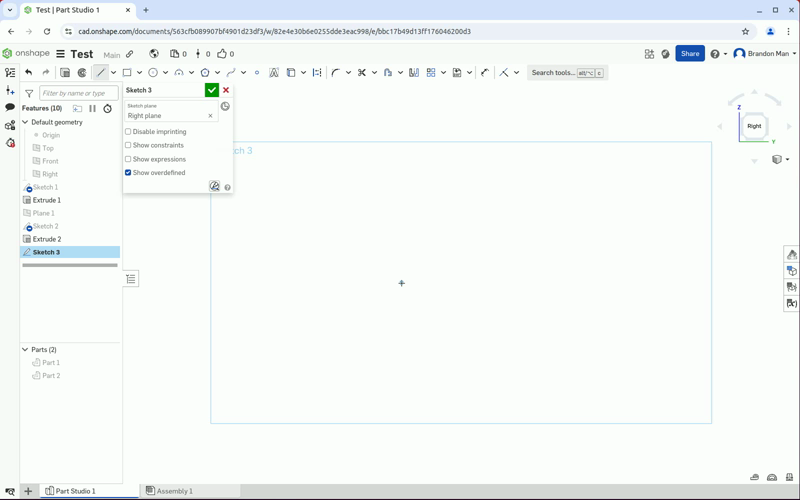
mouse_move(505, 282)
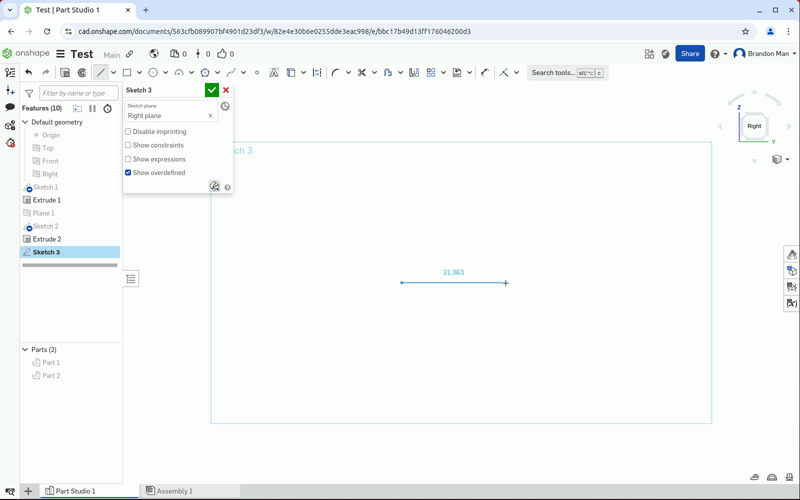
click(505, 282)
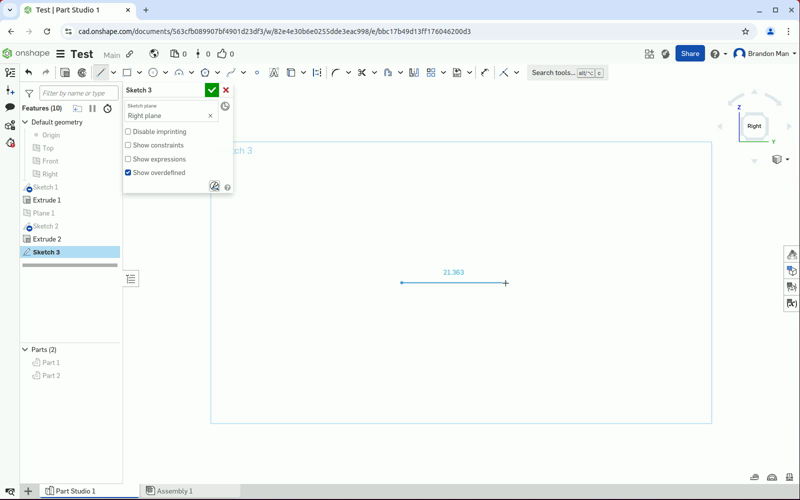
key_up(shift)
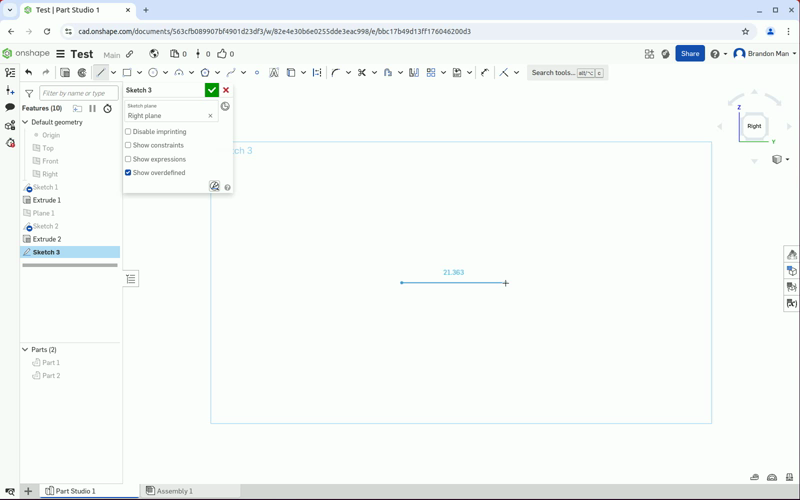
key_down(shift)
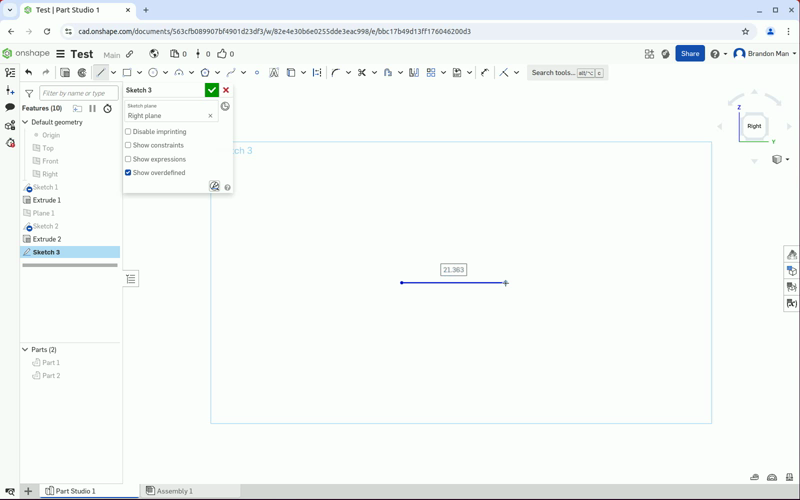
mouse_move(505, 221)
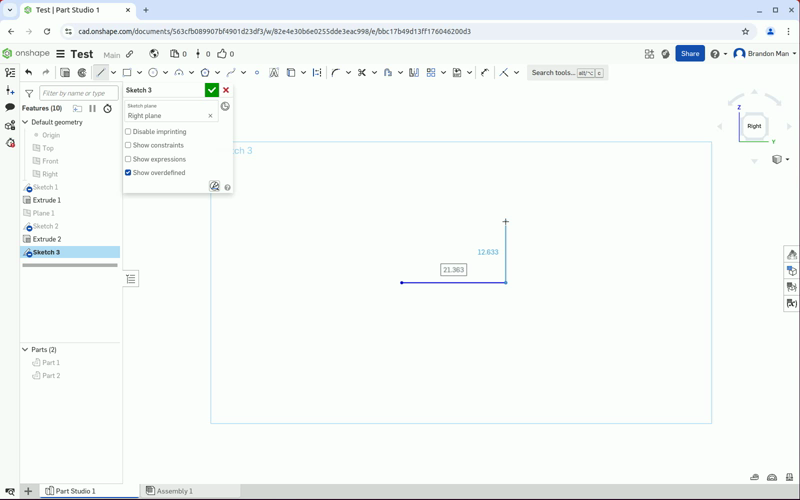
click(505, 221)
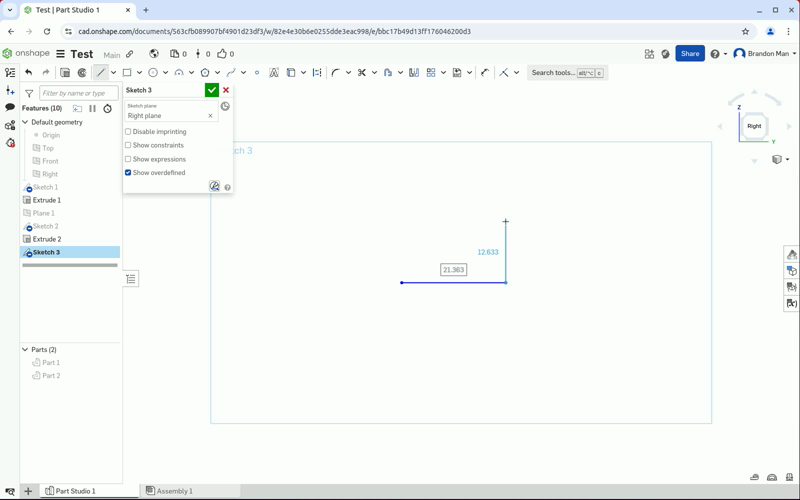
key_up(shift)
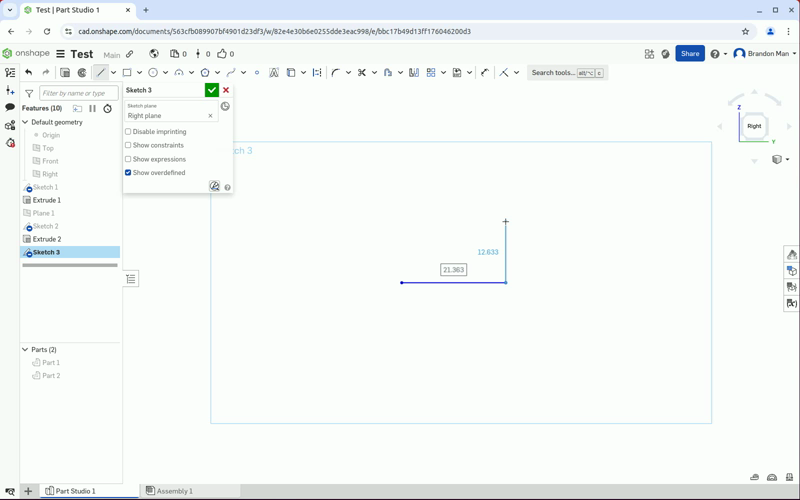
key_down(shift)
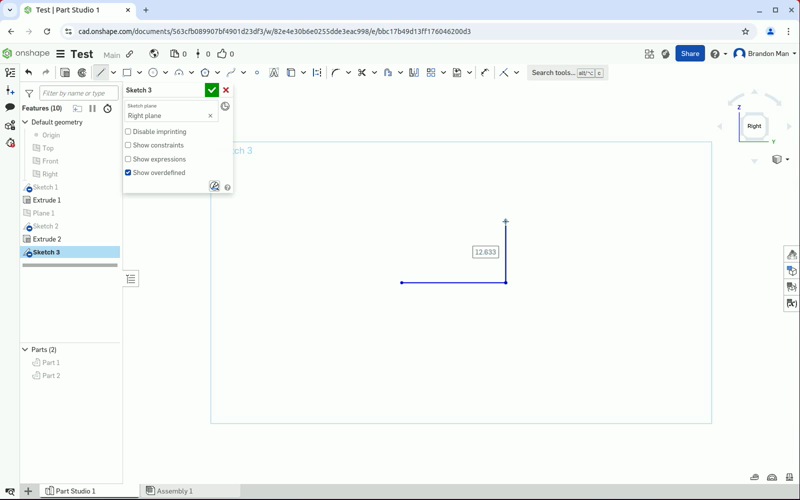
mouse_move(401, 221)
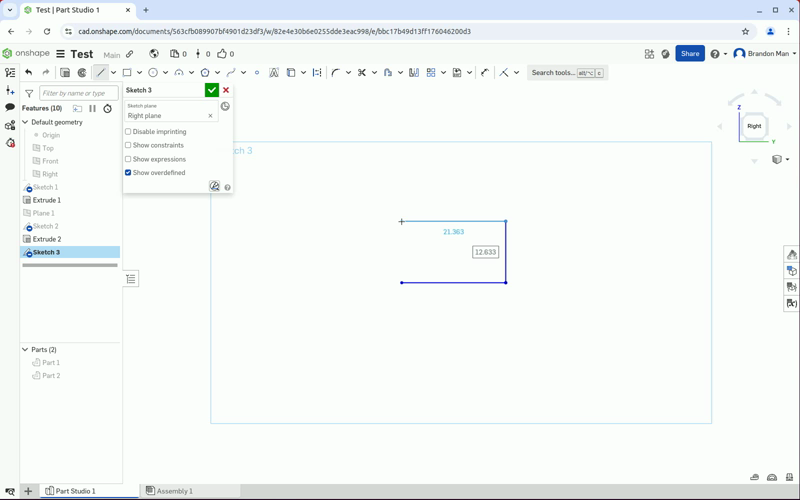
click(401, 221)
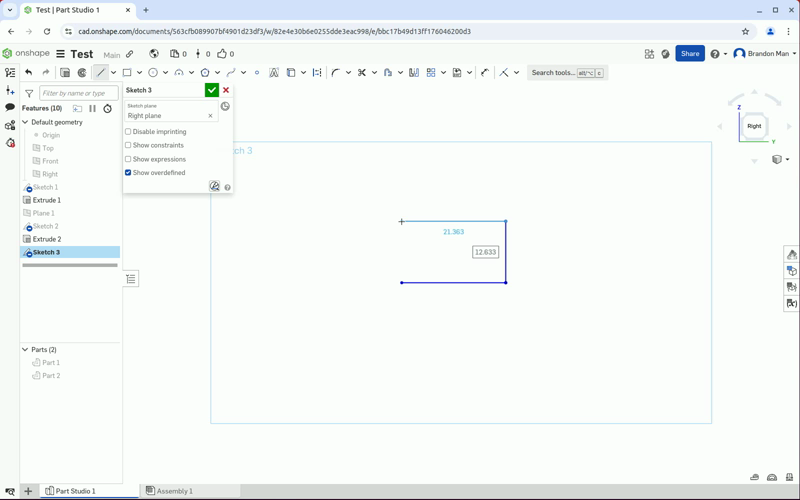
key_up(shift)
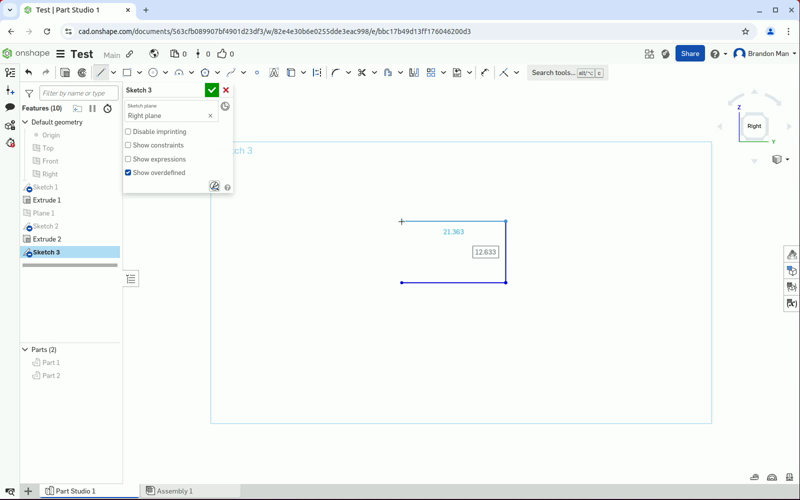
key_down(shift)
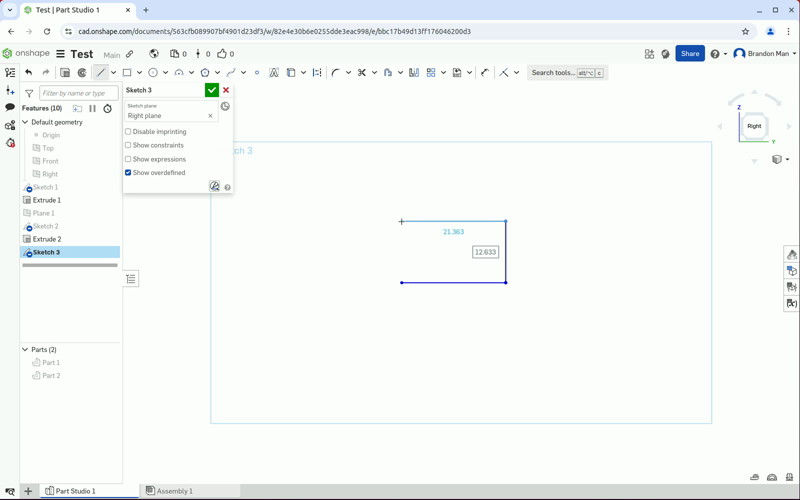
mouse_move(401, 282)
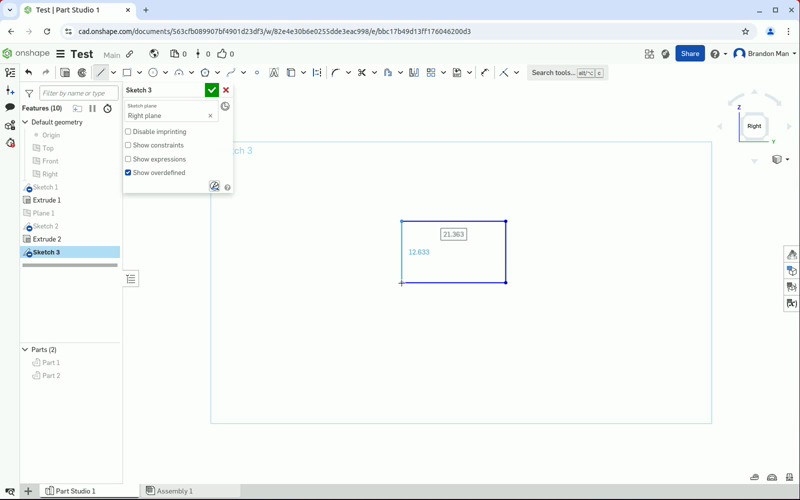
key_up(shift)
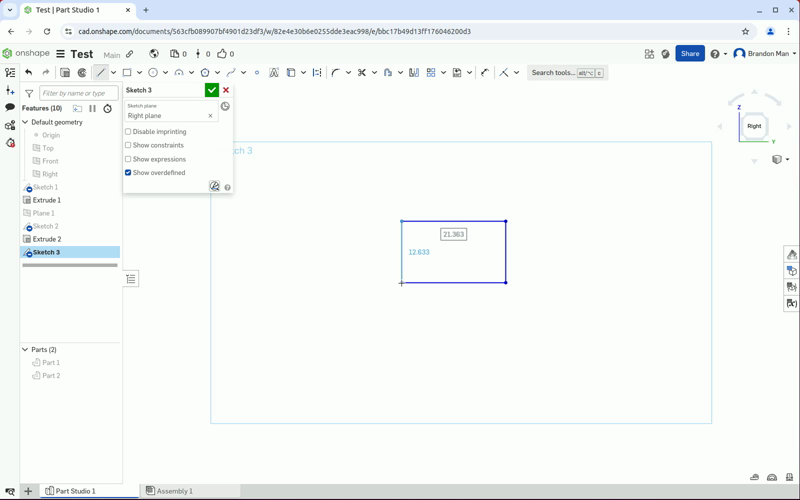
click(401, 282)
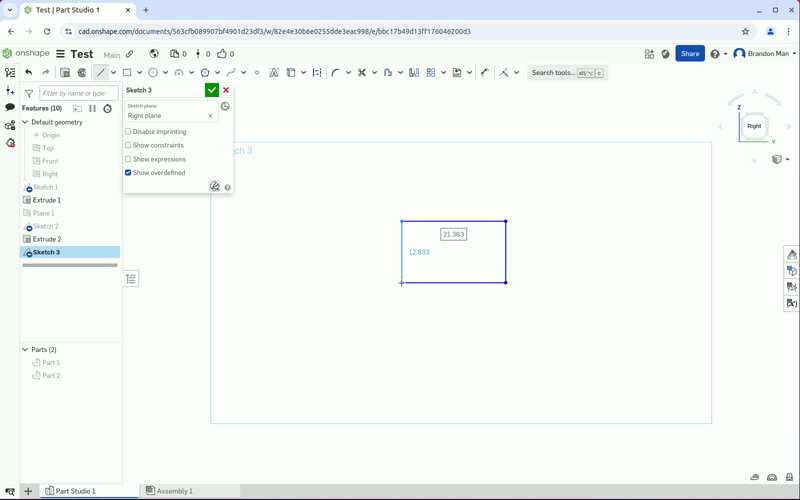
key(esc)
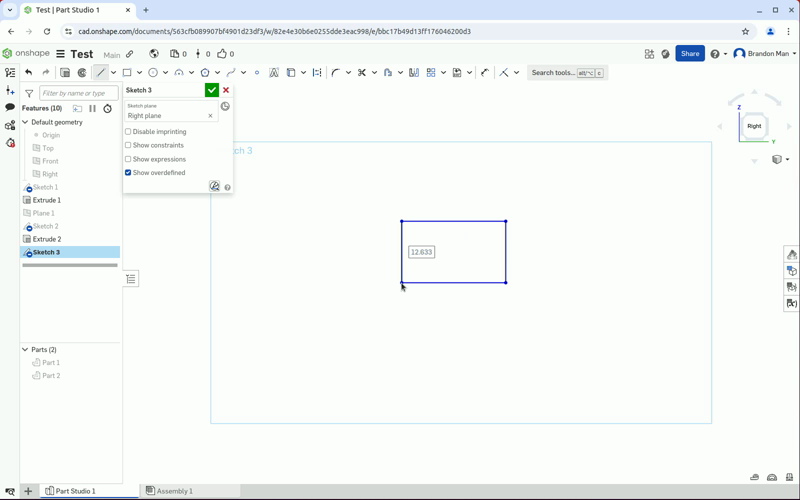
key(l)
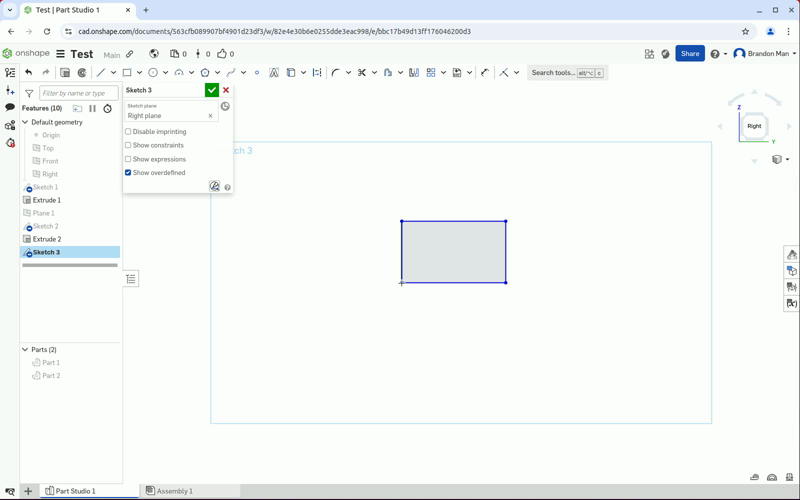
key_down(shift)
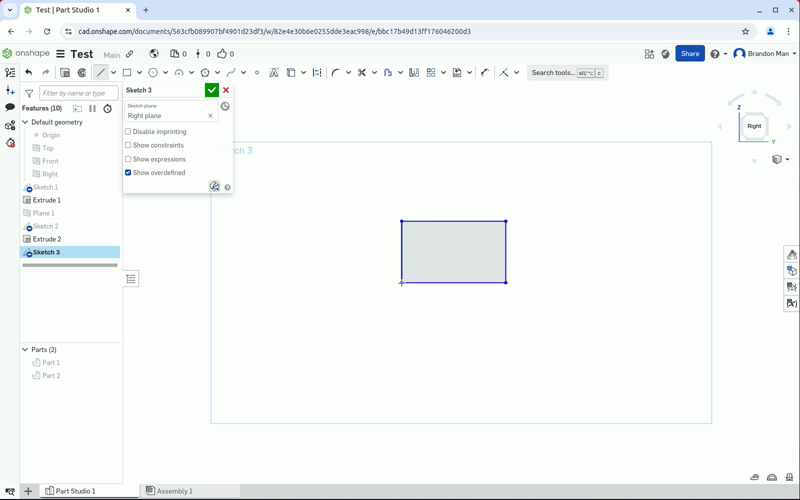
mouse_move(409, 276)
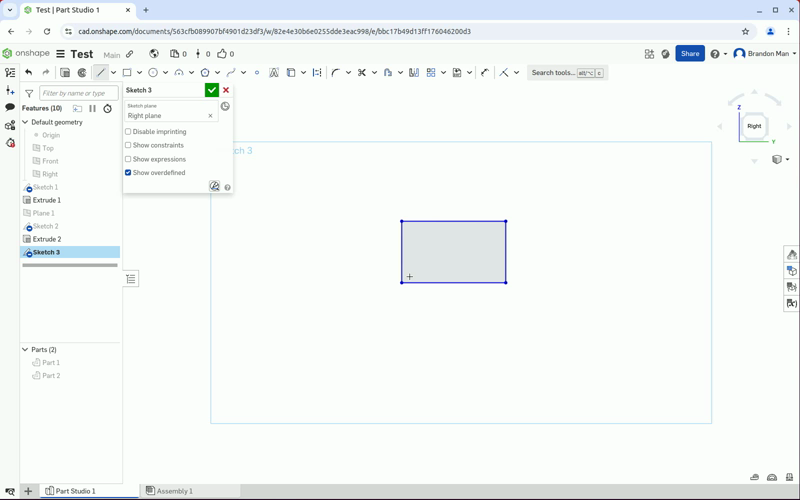
click(409, 276)
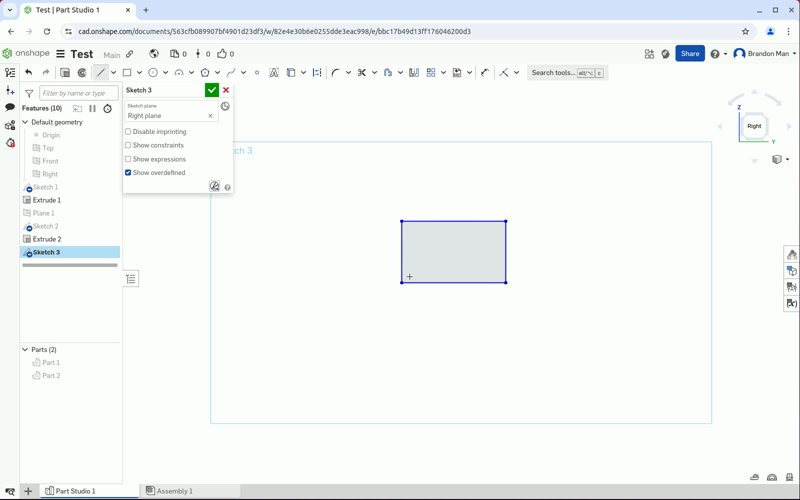
key_up(shift)
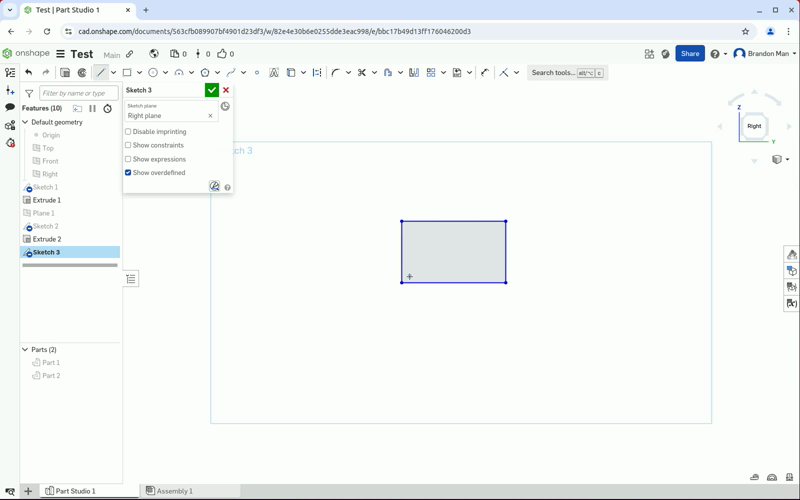
key_down(shift)
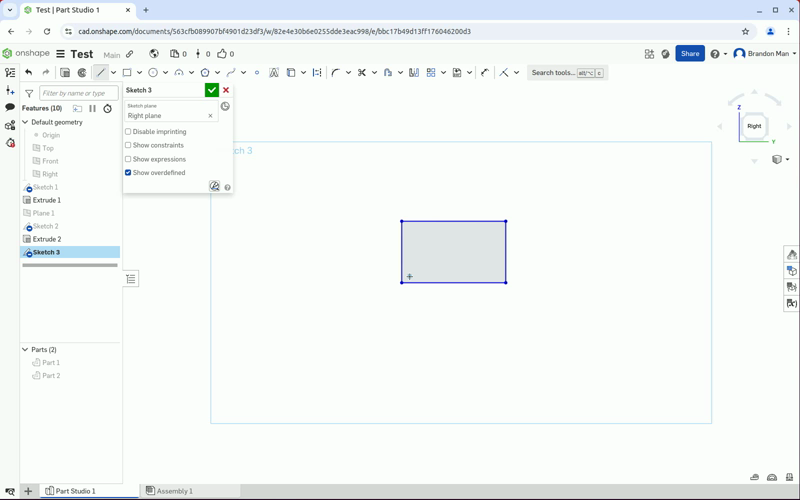
mouse_move(499, 276)
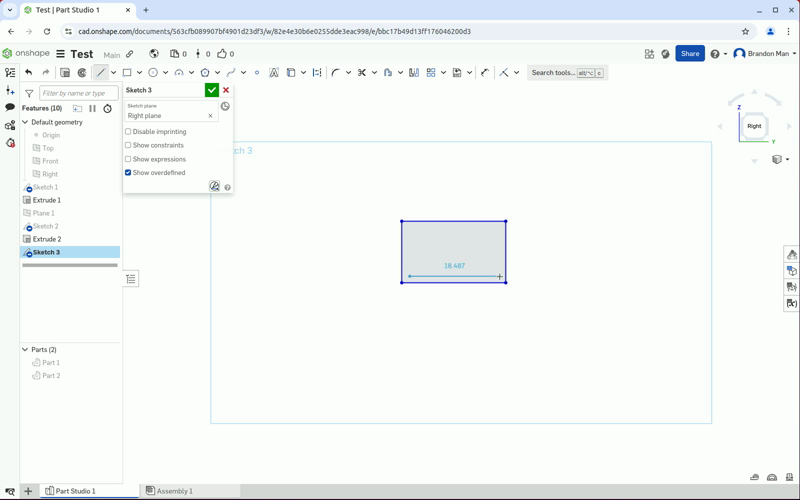
click(499, 276)
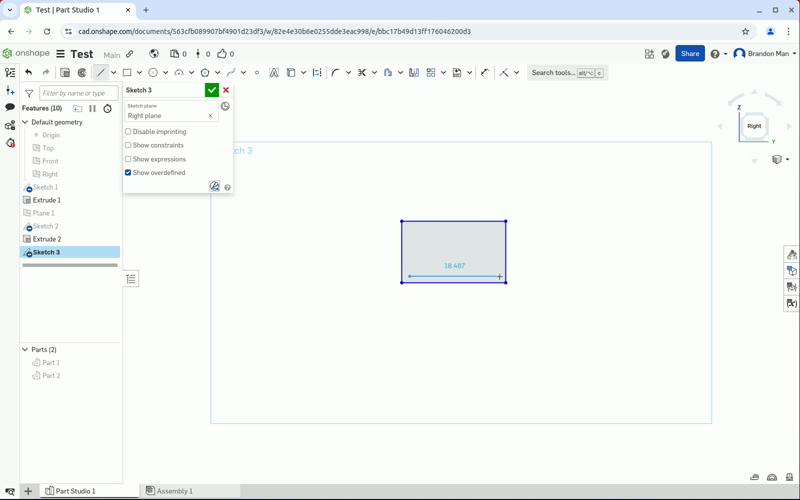
key_up(shift)
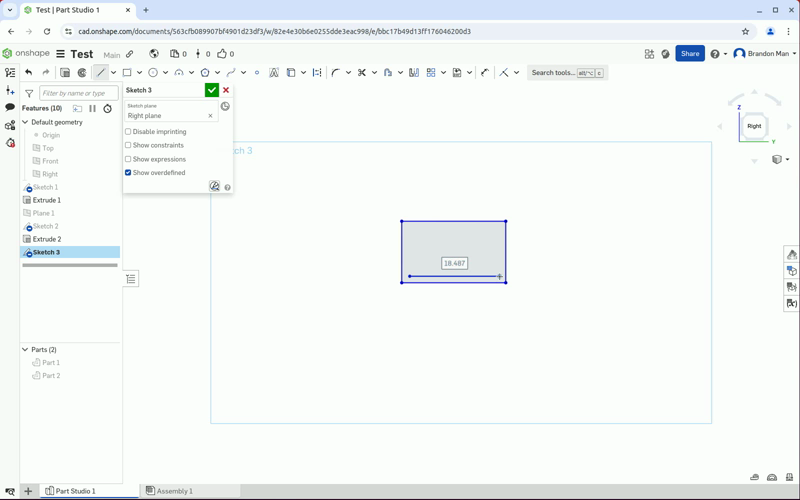
key_down(shift)
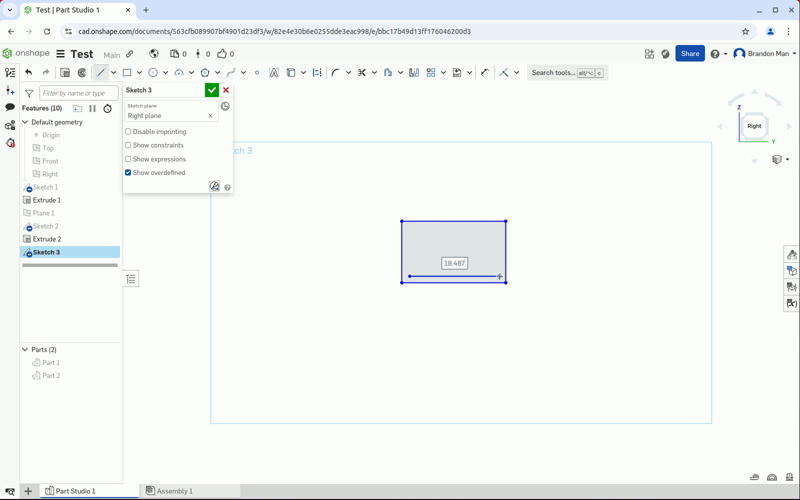
mouse_move(529, 276)
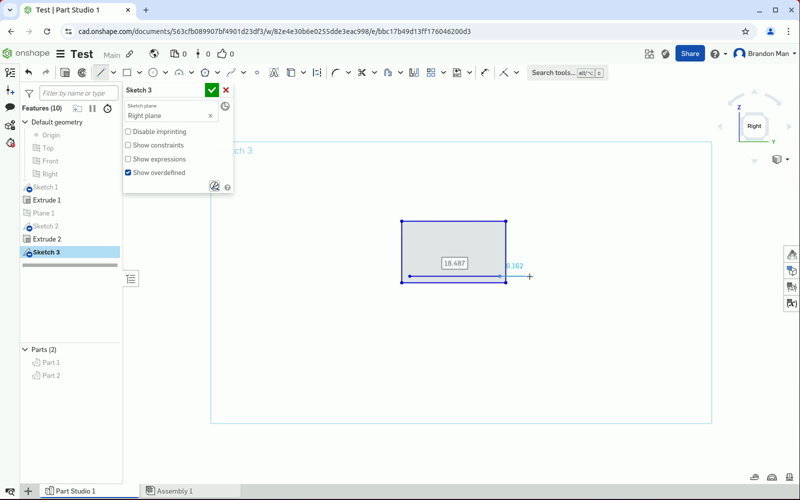
mouse_move(499, 229)
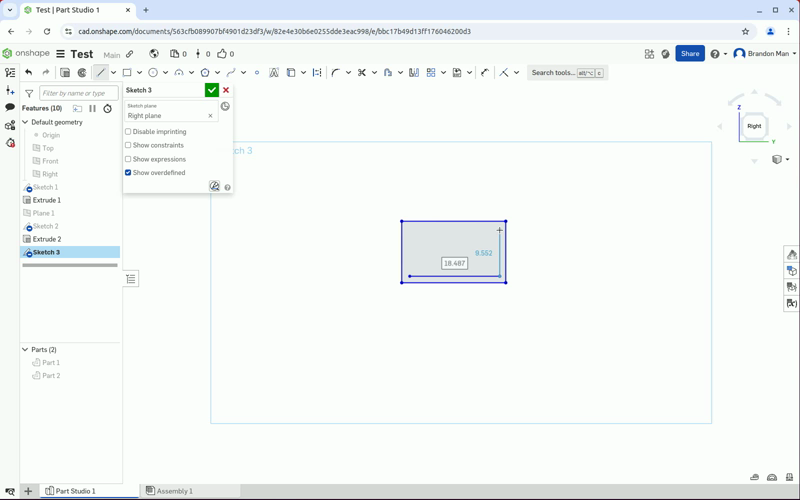
click(499, 229)
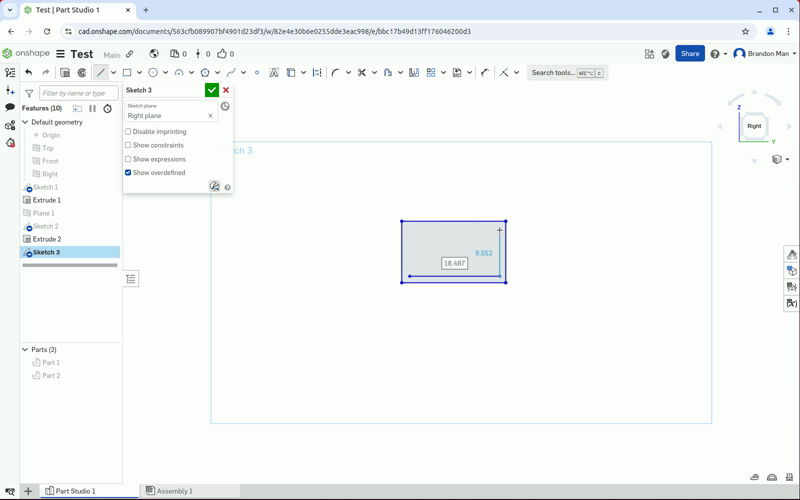
key_up(shift)
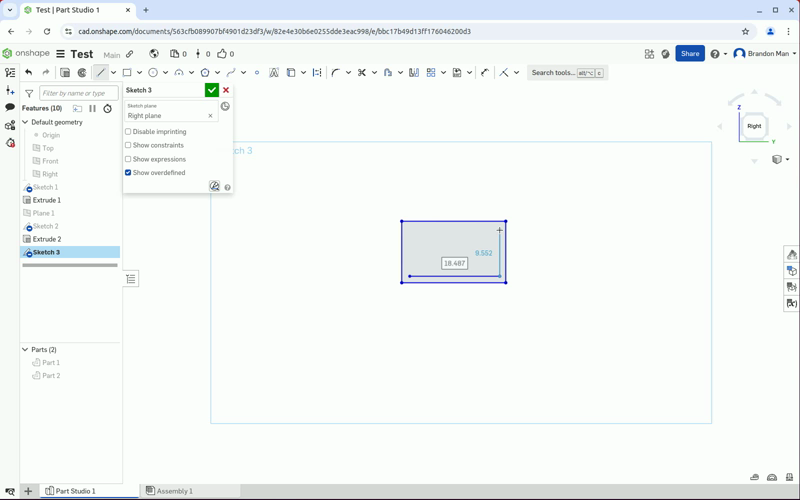
key_down(shift)
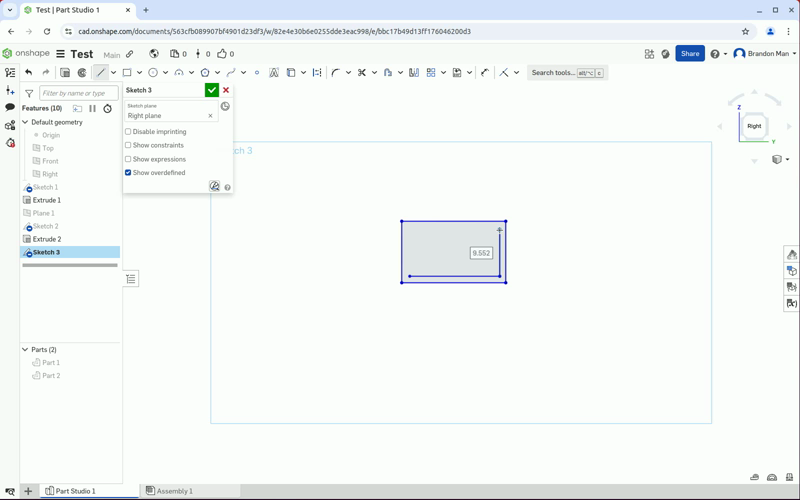
mouse_move(409, 229)
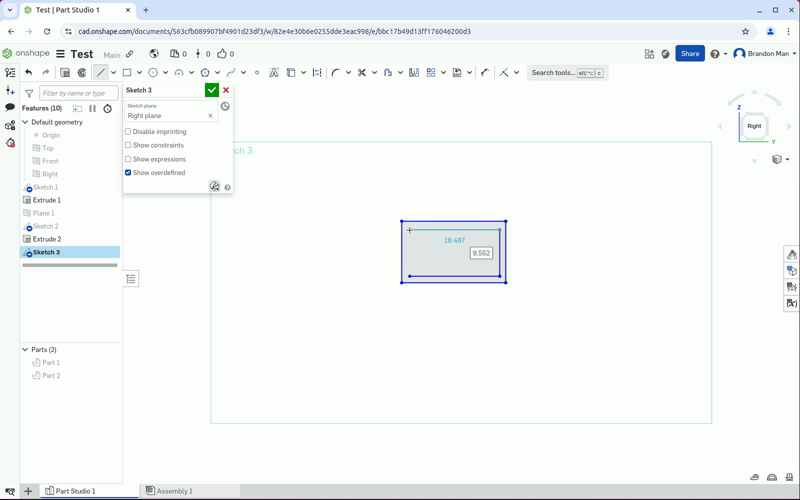
click(409, 229)
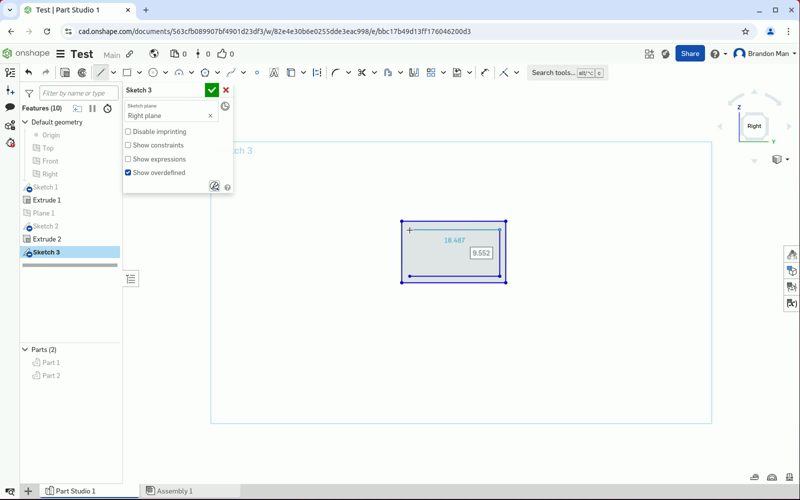
key_up(shift)
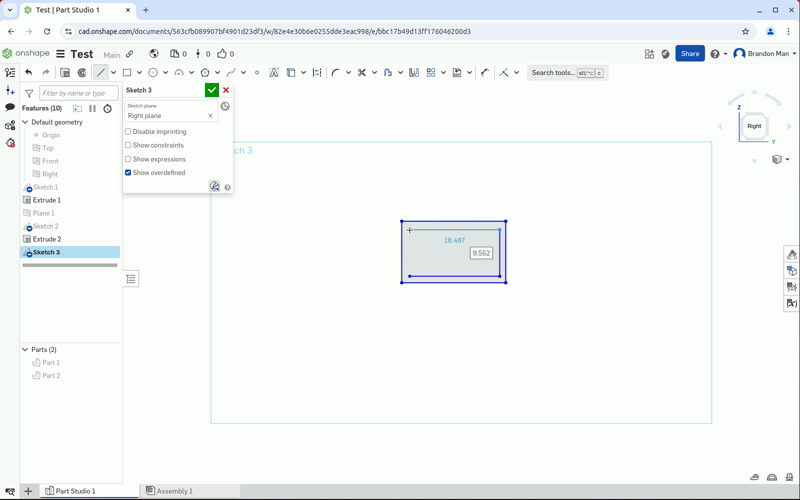
mouse_move(439, 229)
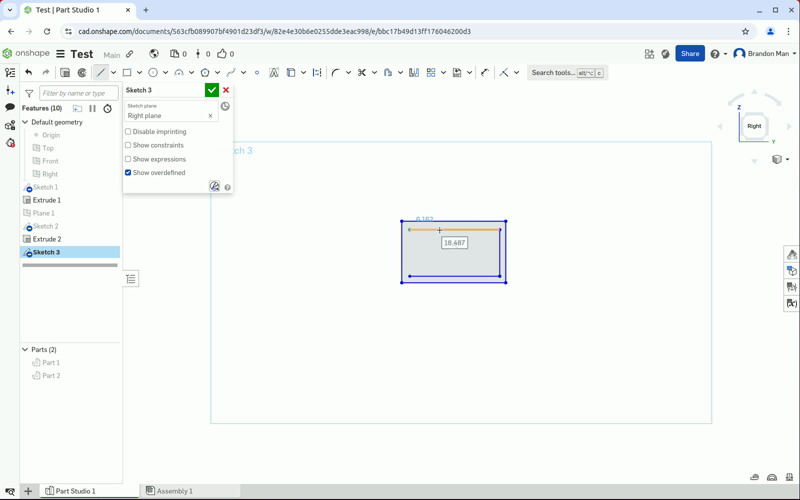
key_down(shift)
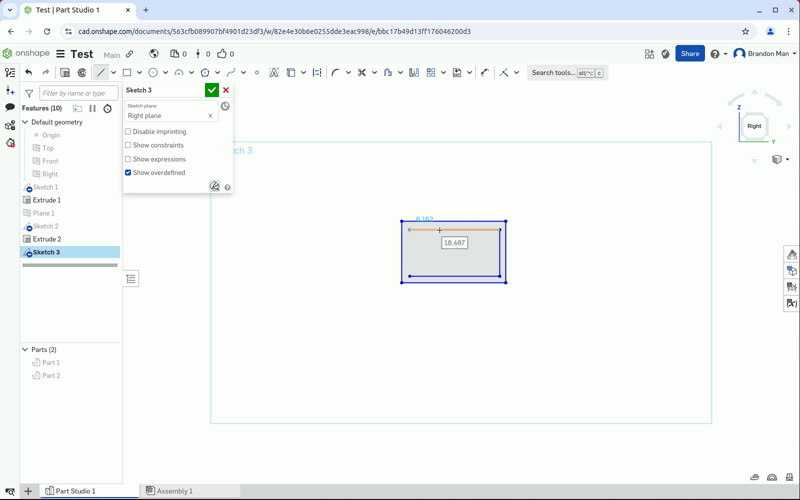
mouse_move(409, 276)
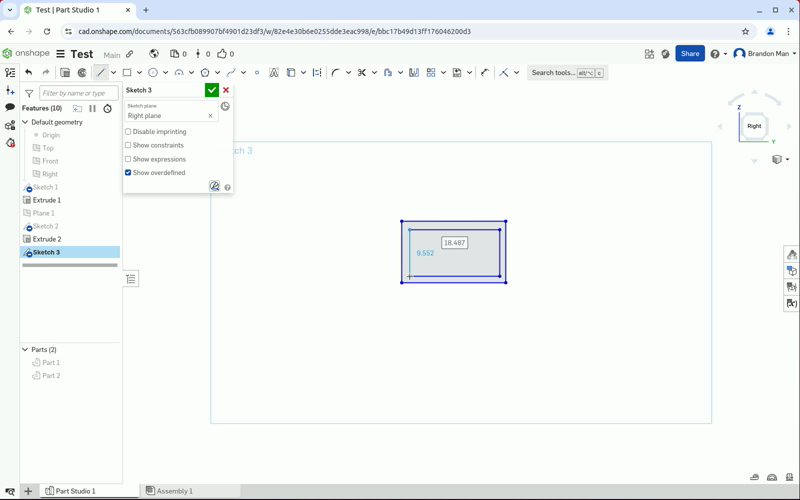
key_up(shift)
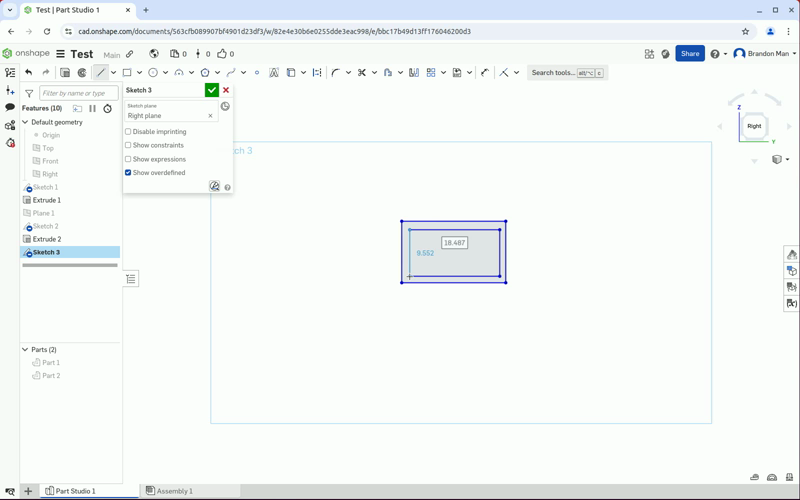
click(409, 276)
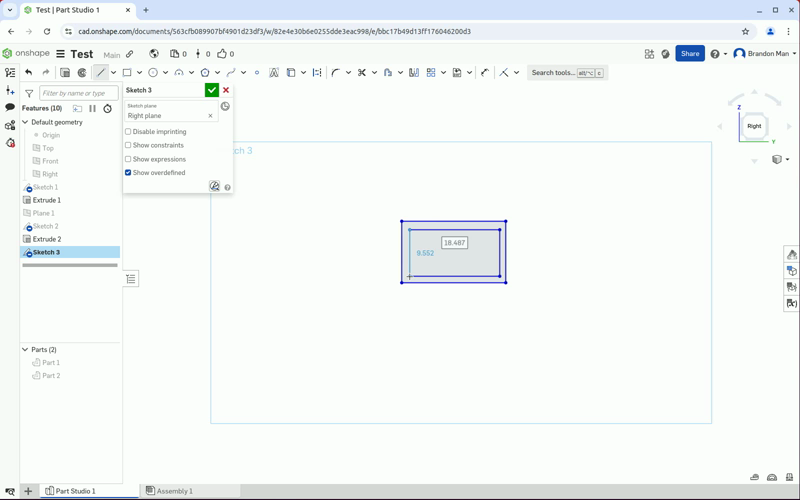
key(esc)
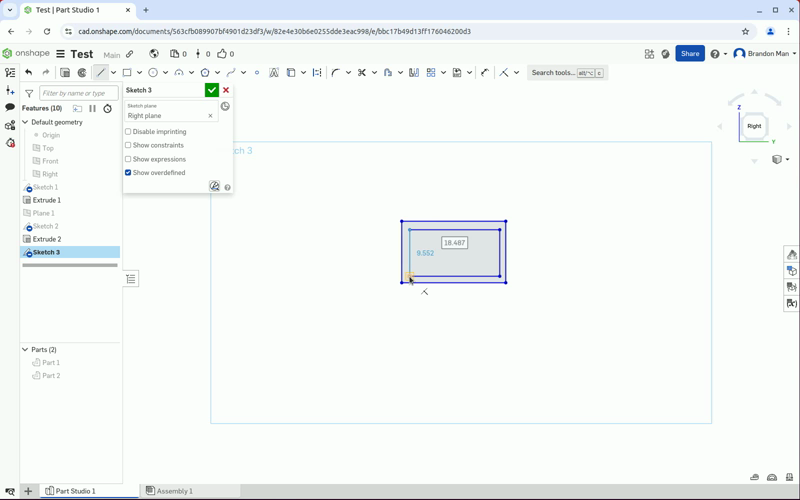
mouse_move(440, 279)
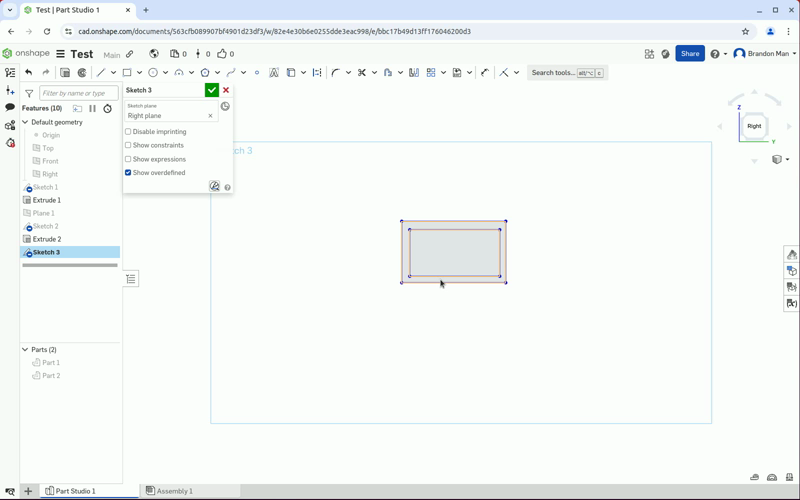
click(440, 279)
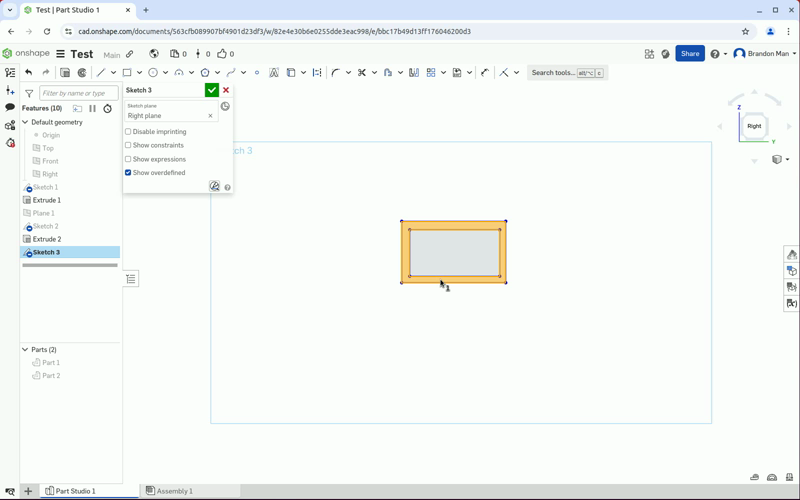
mouse_move(73, 352)
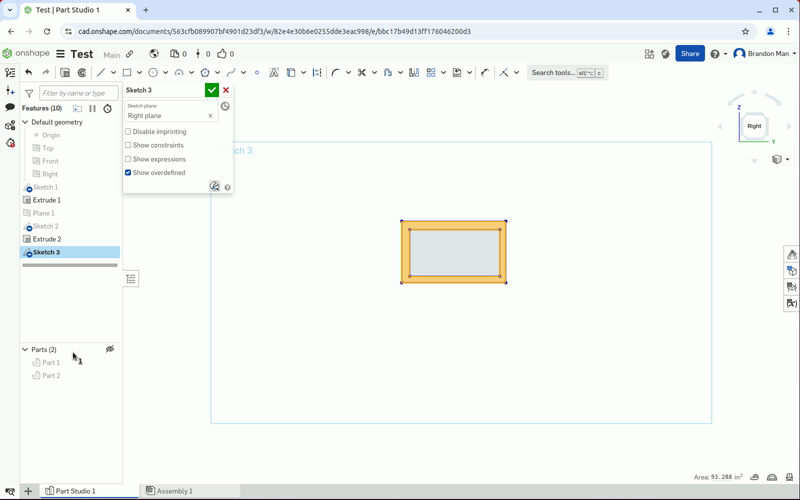
key(shift+y)
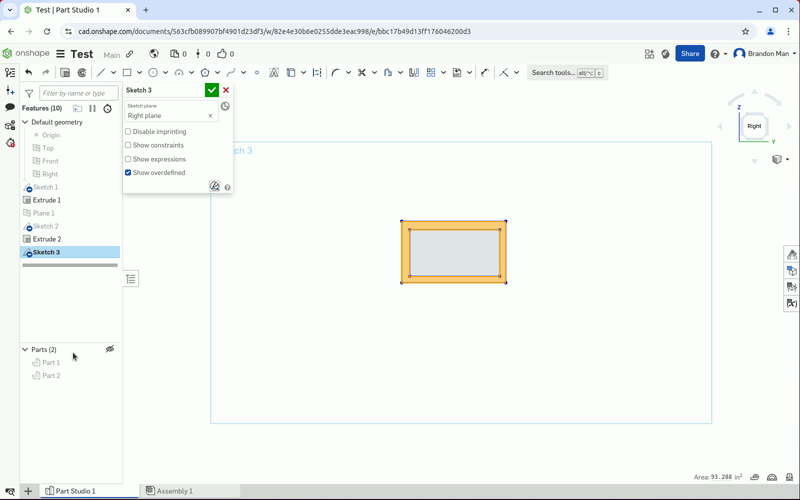
key(shift+e)
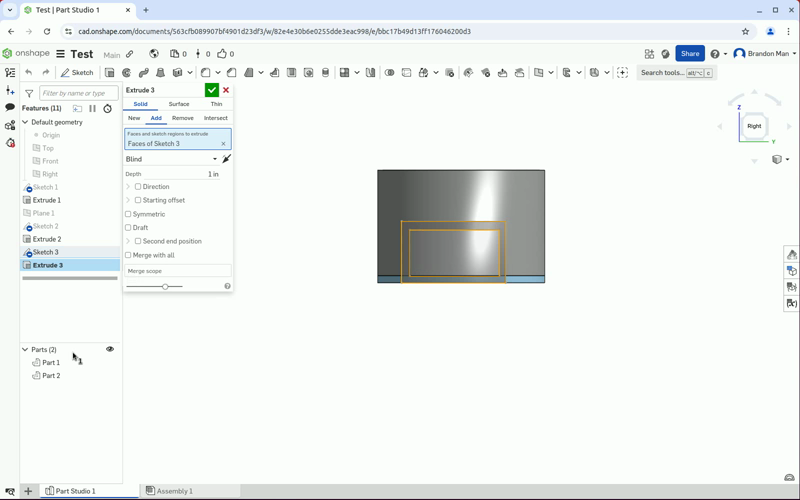
mouse_move(143, 106)
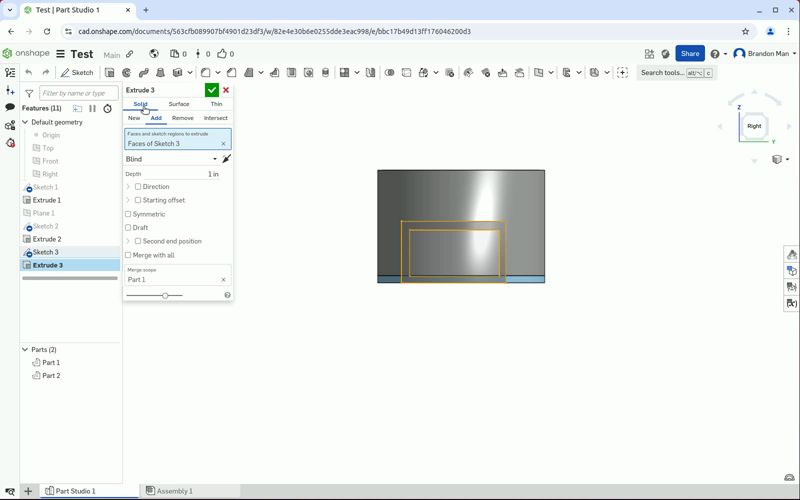
click(143, 106)
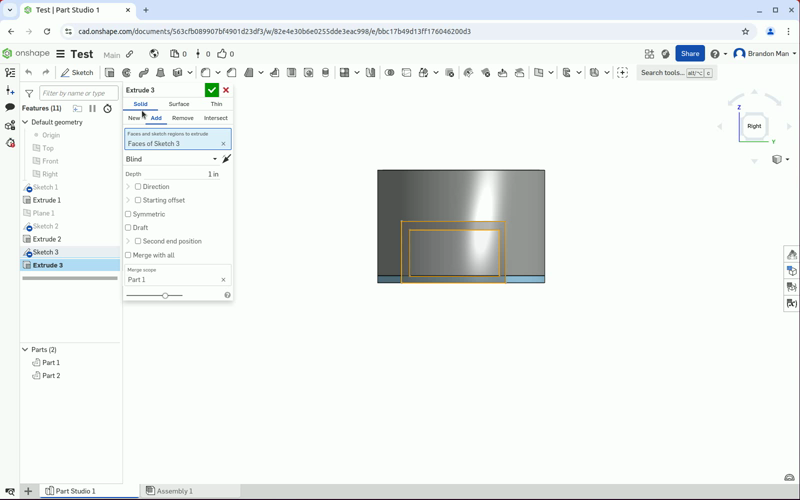
mouse_move(137, 120)
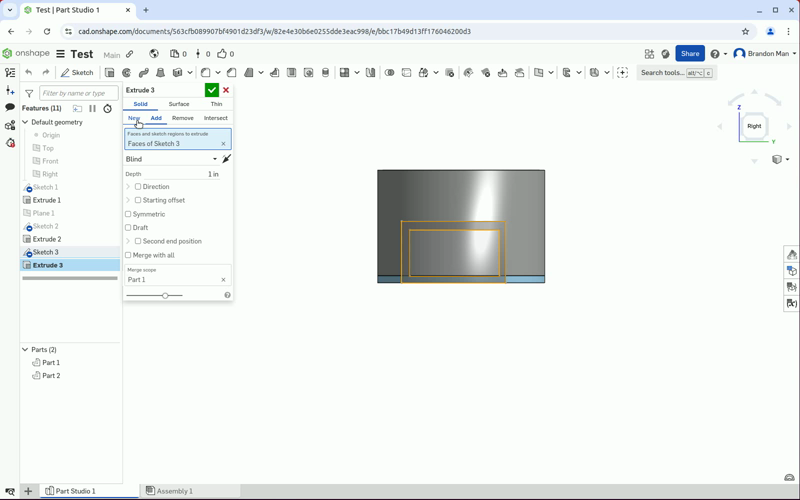
click(137, 120)
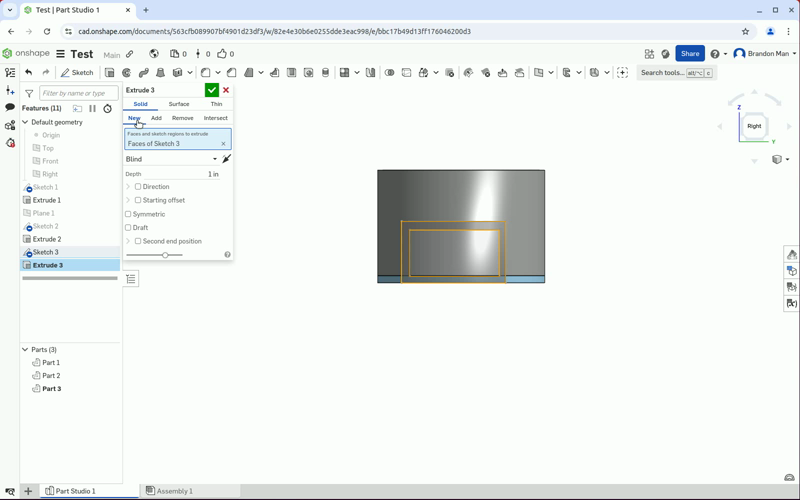
key(tab, 4)
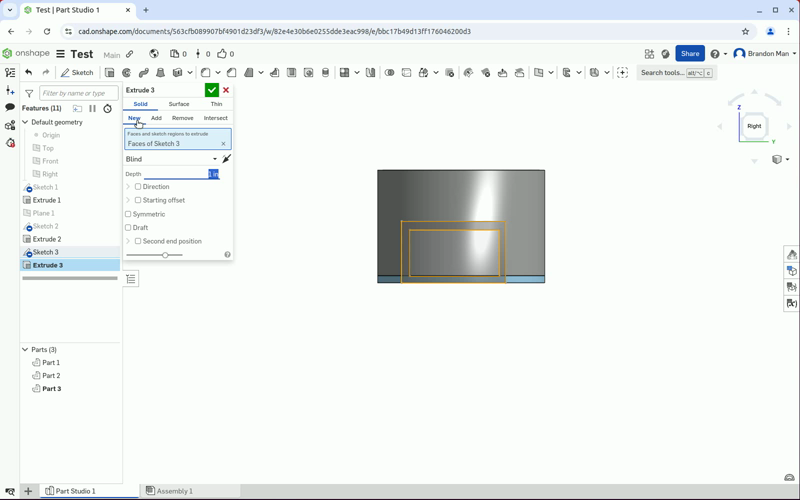
text(25.997)
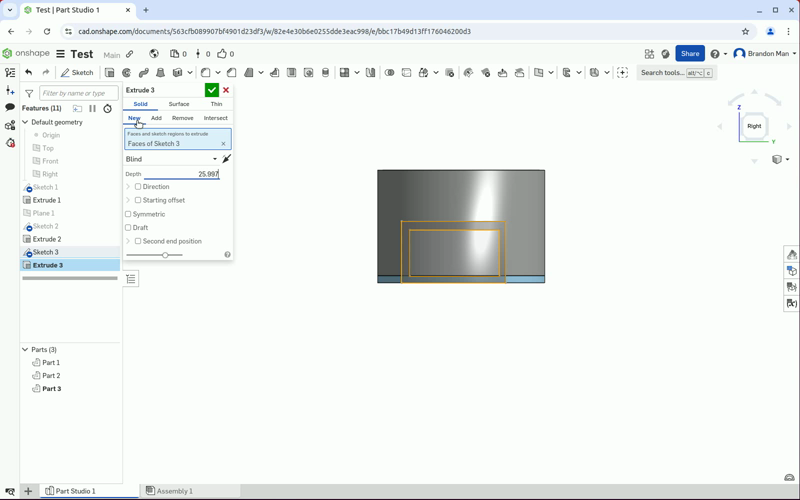
key(tab, 3)
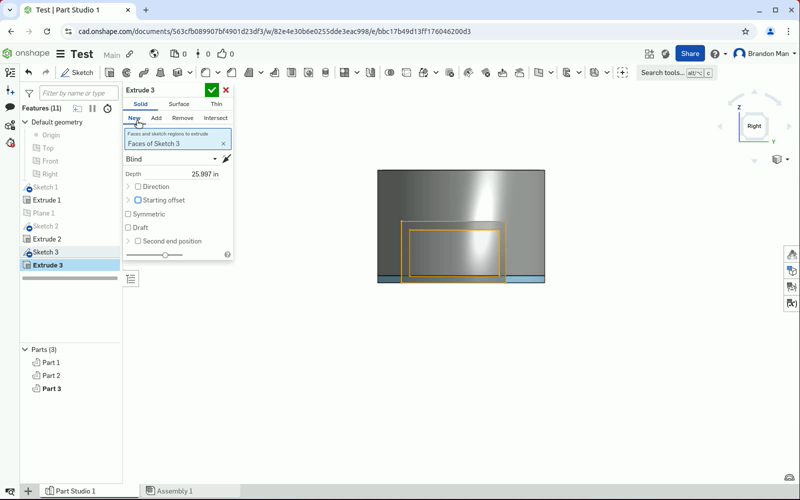
key(tab, 2)
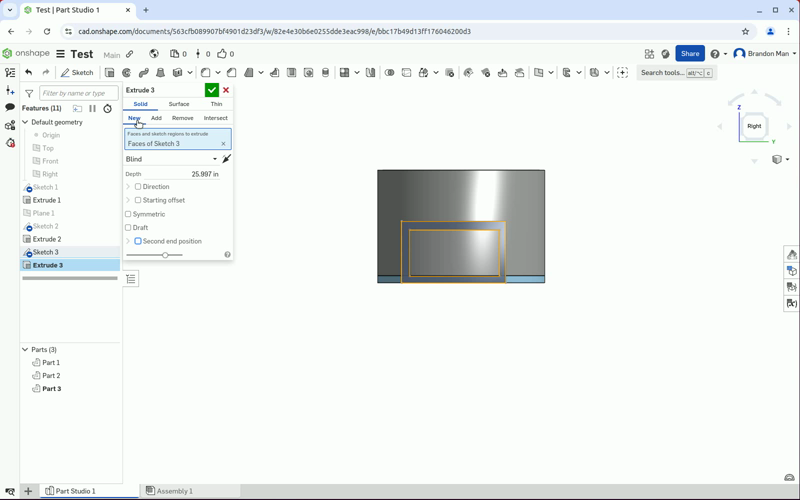
key(space)
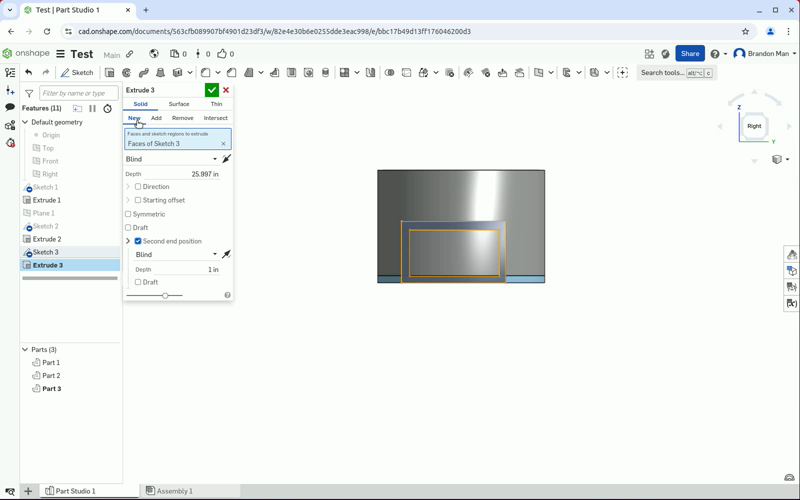
key(tab, 3)
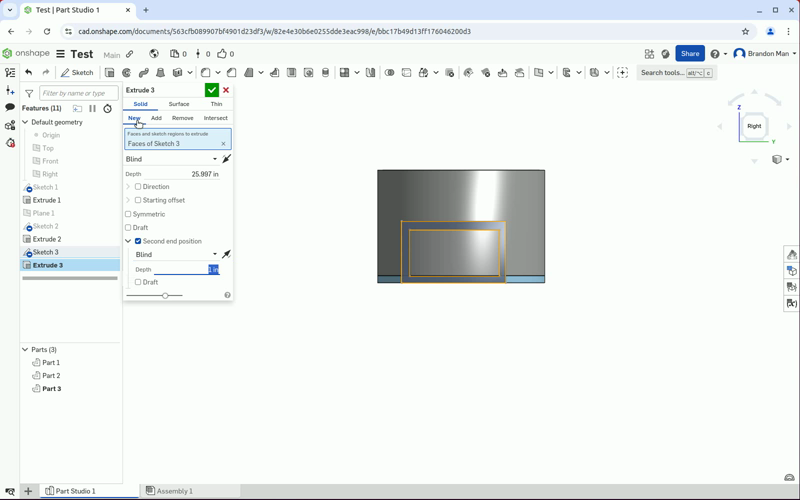
text(9.388)
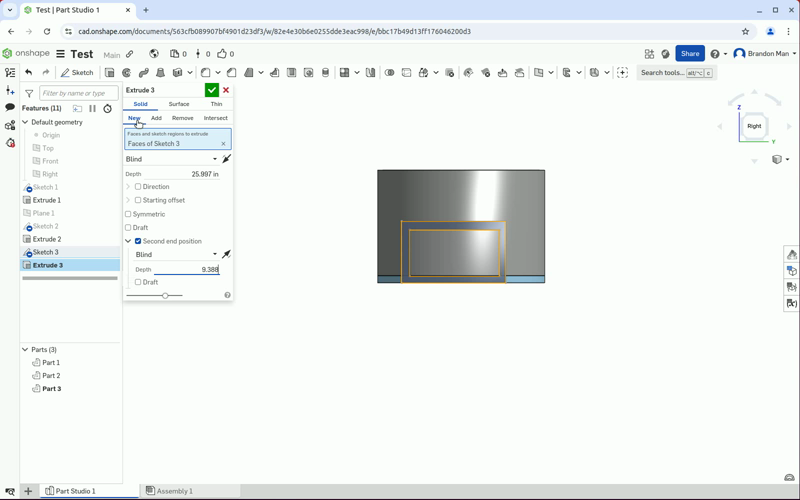
key(enter)
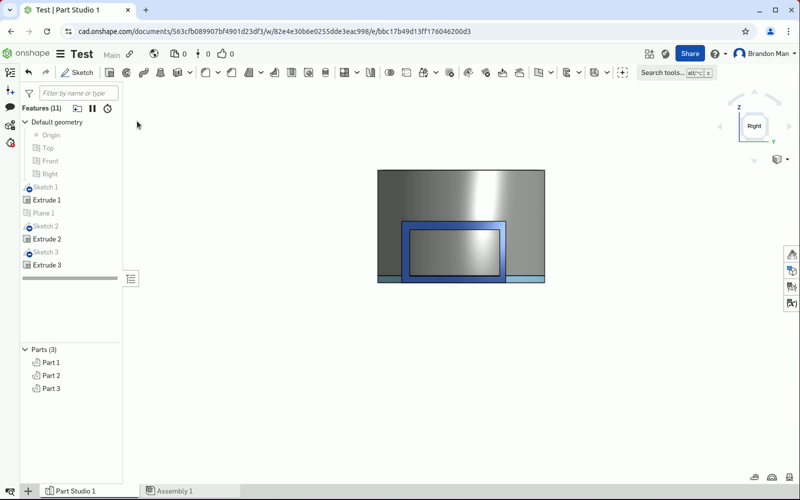
key(shift+h)
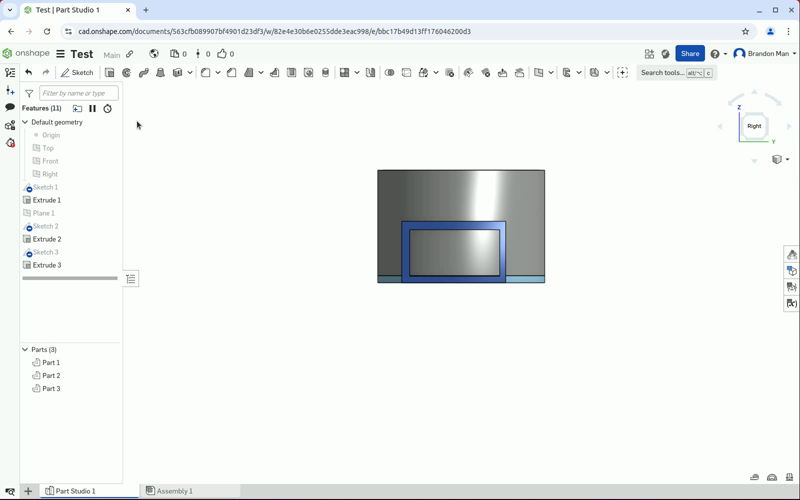
key(shift+h)
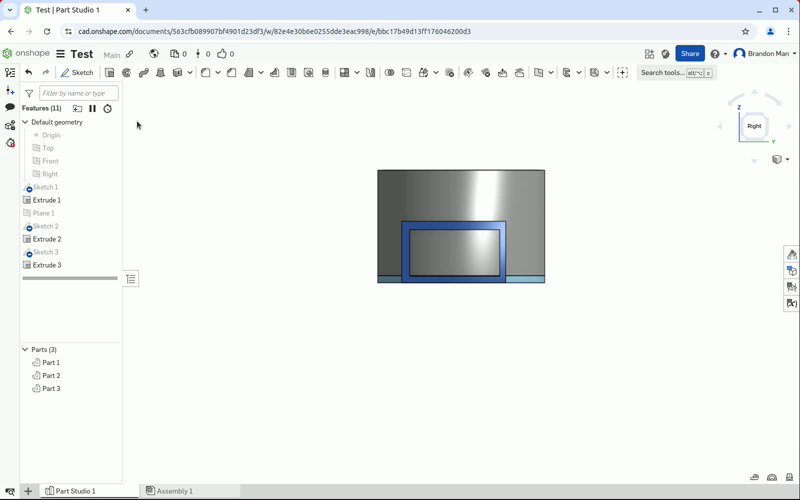
key(shift+7)
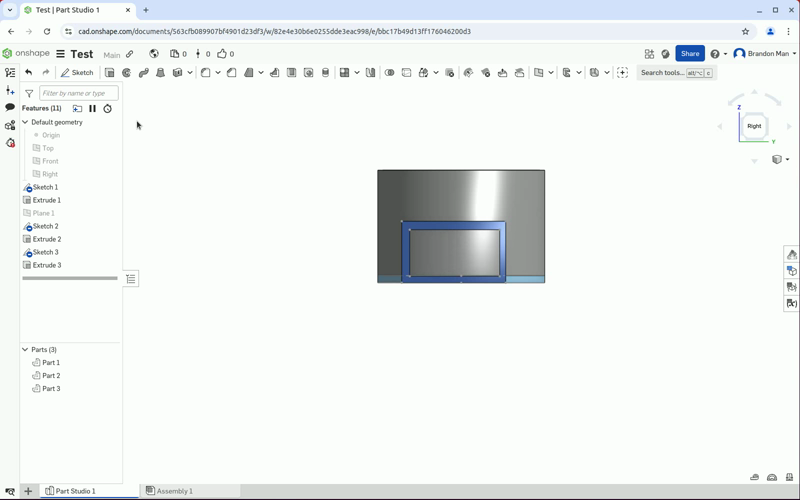
key(right, 2)
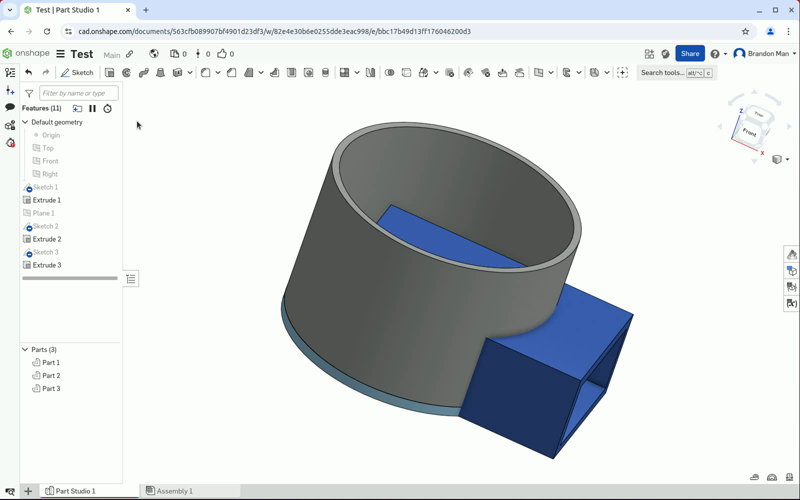
key(down, 2)
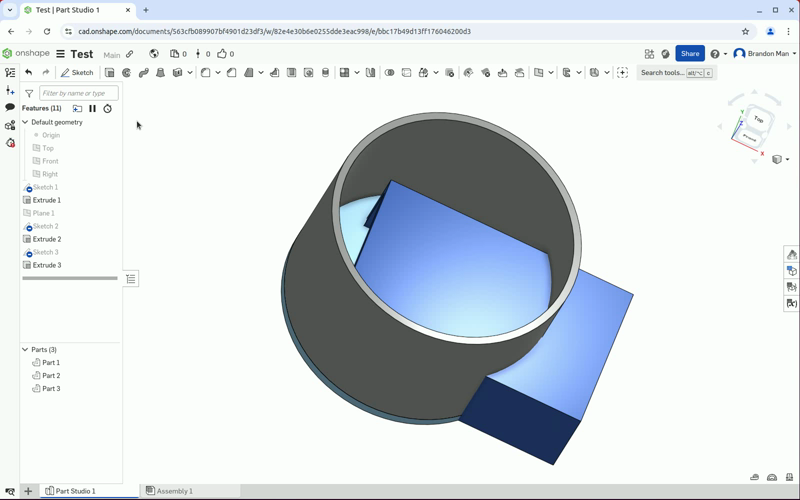
key(up, 2)
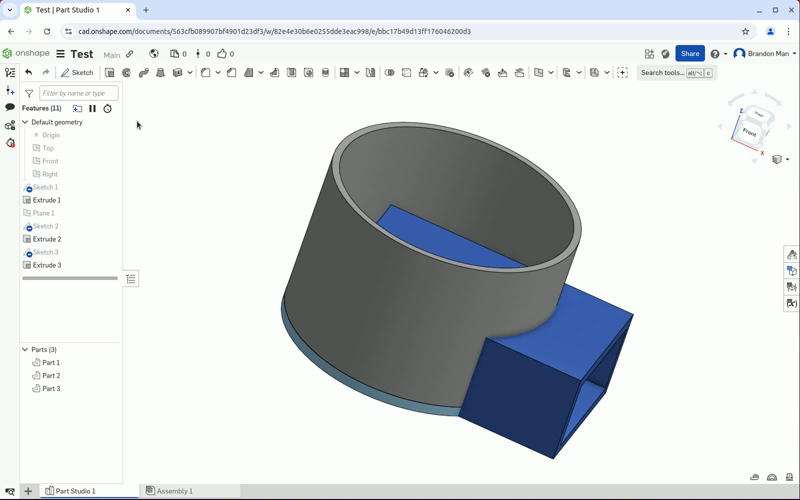
key(left, 2)
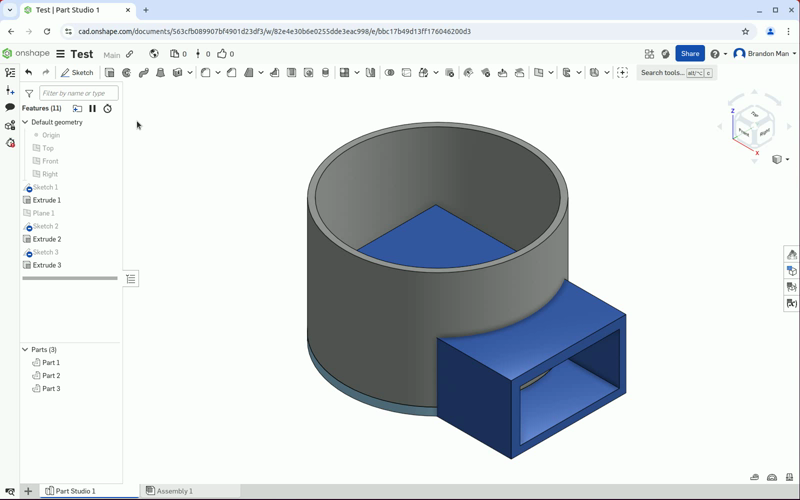
mouse_move(73, 189)
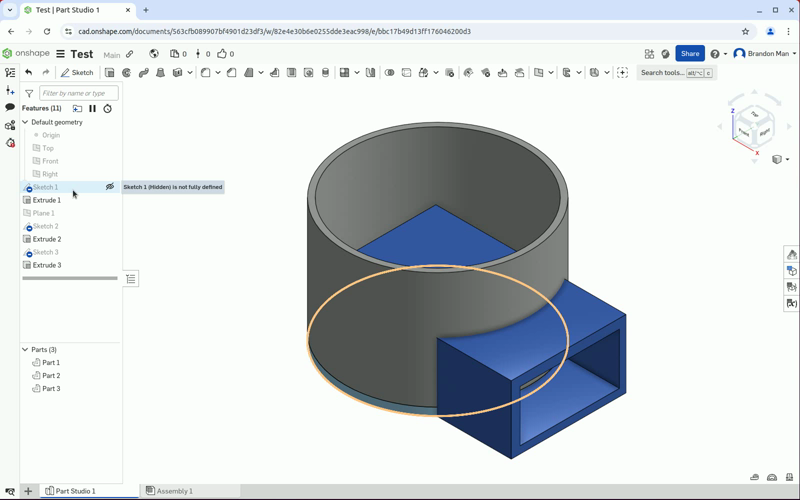
click(73, 189)